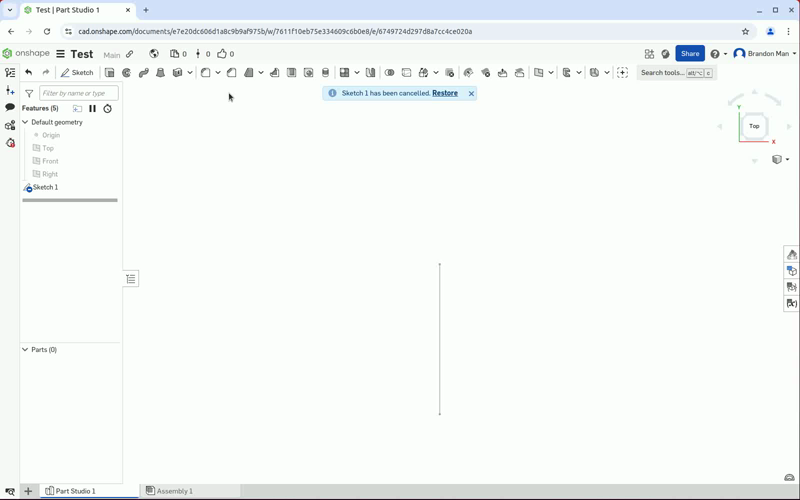
key(shift+h)
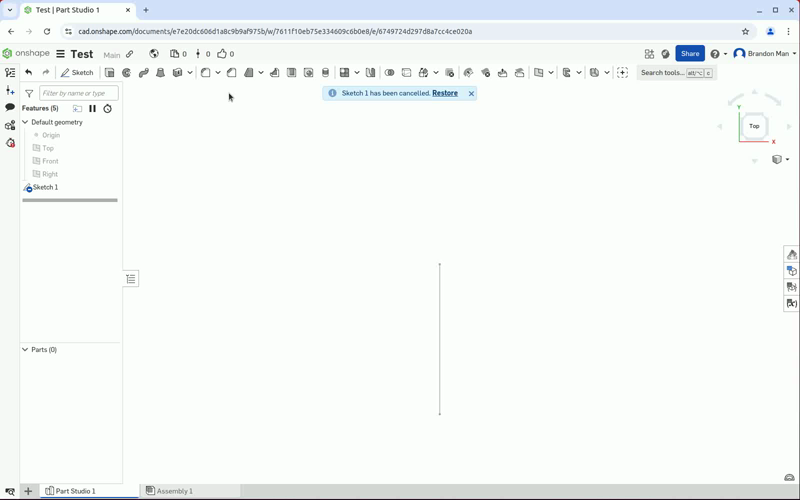
key(shift+s)
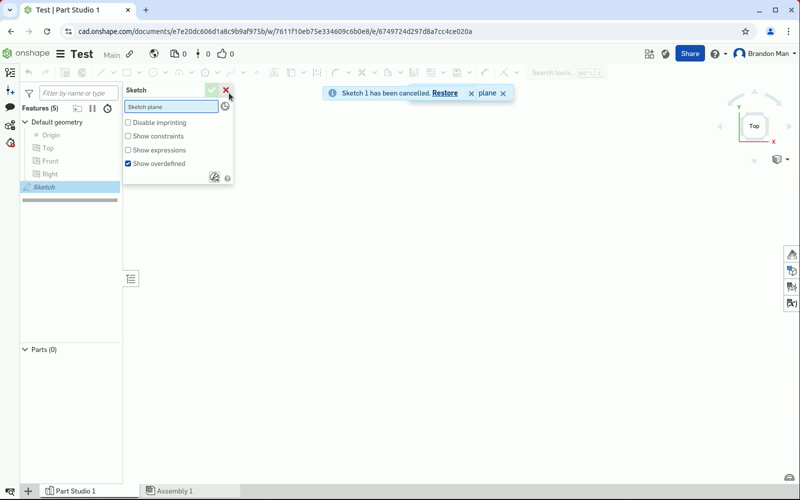
mouse_move(73, 150)
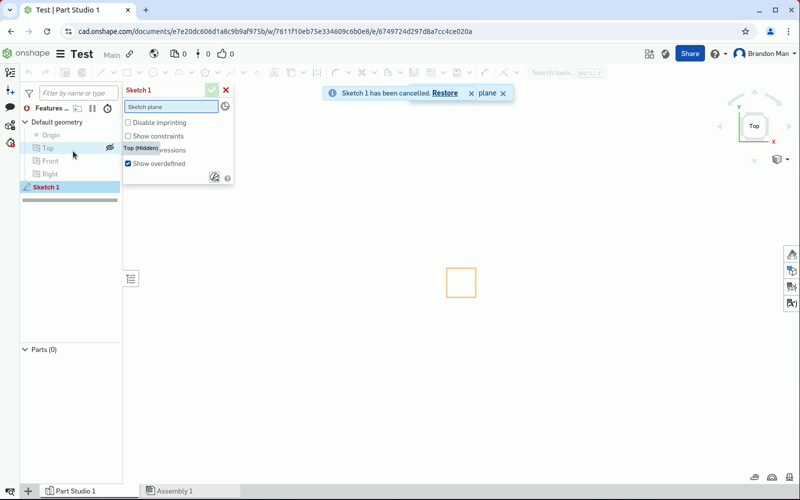
click(73, 150)
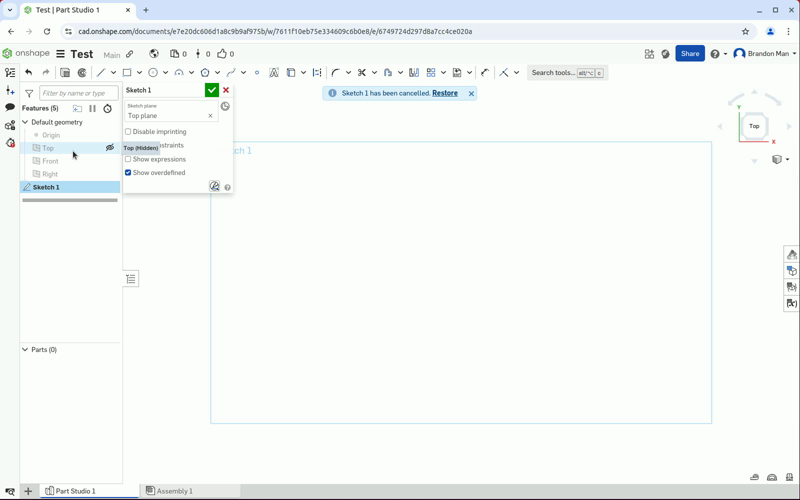
mouse_move(73, 352)
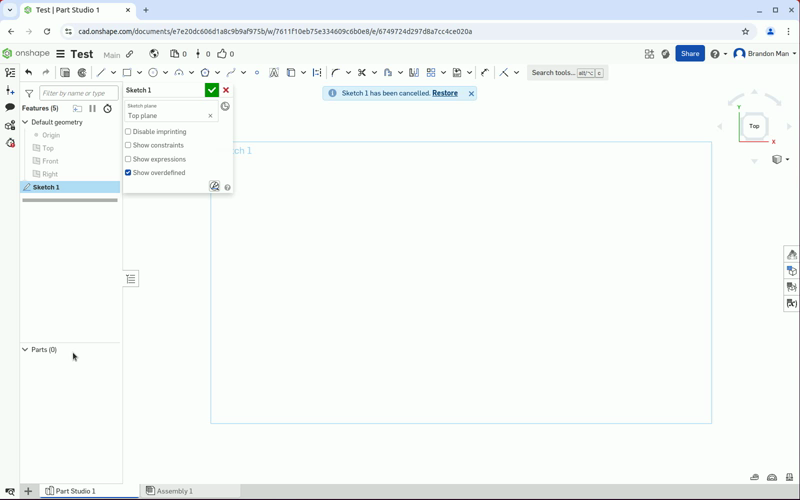
key(y)
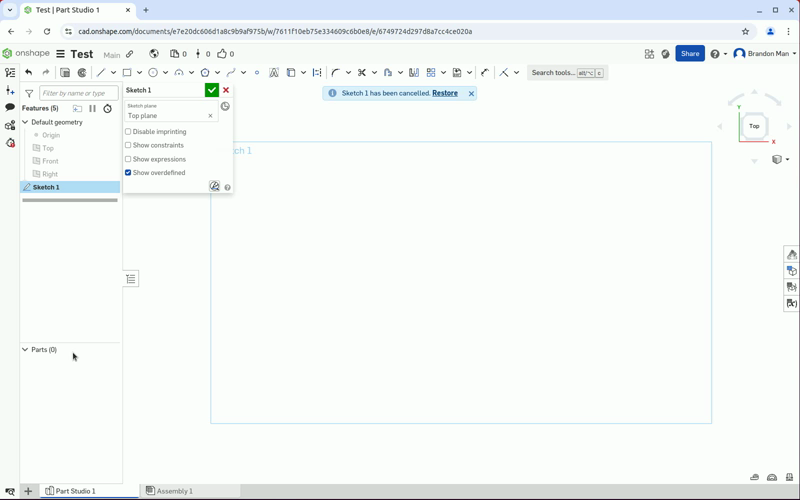
key(l)
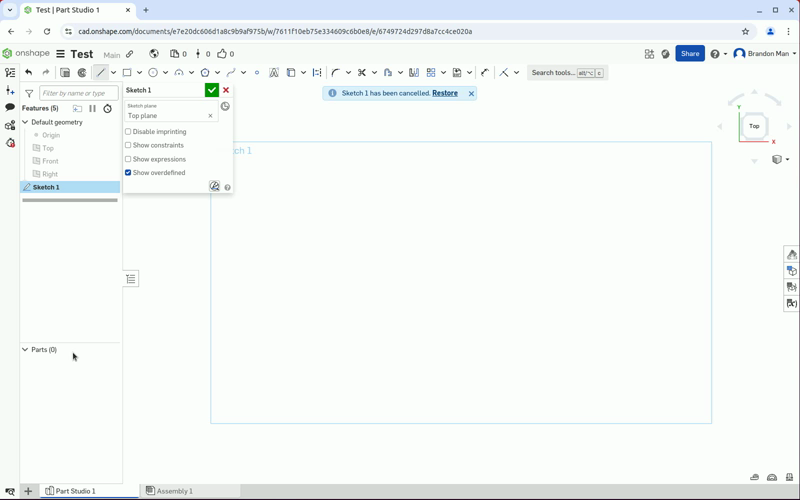
key_down(shift)
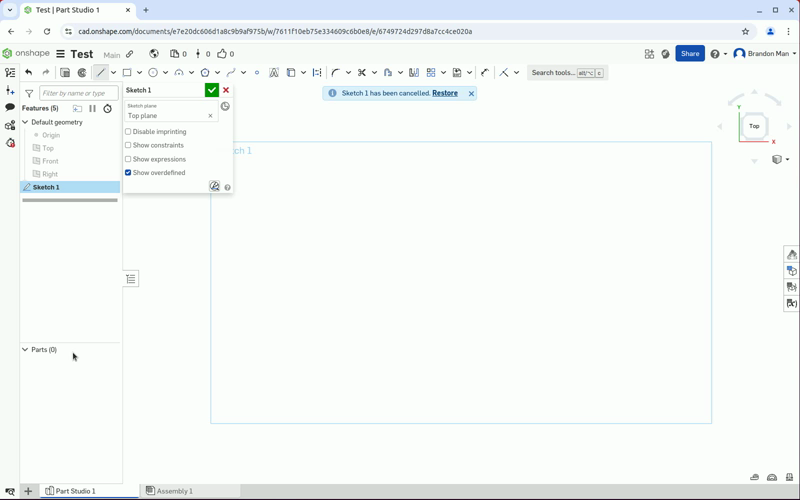
mouse_move(407, 325)
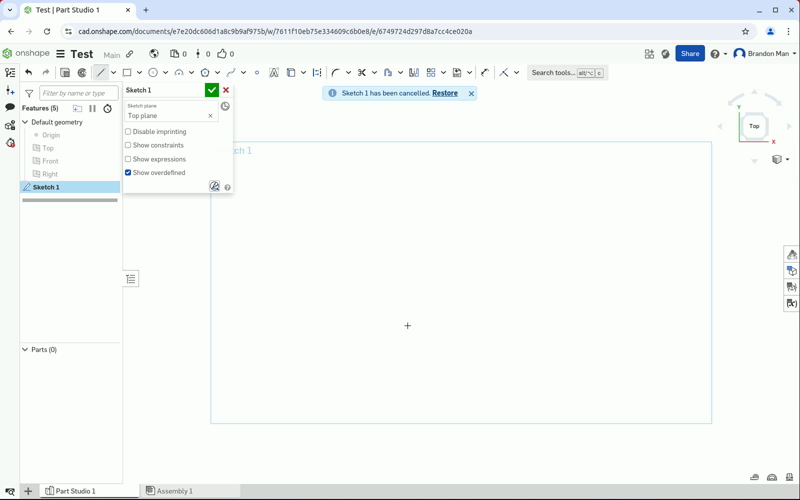
click(407, 325)
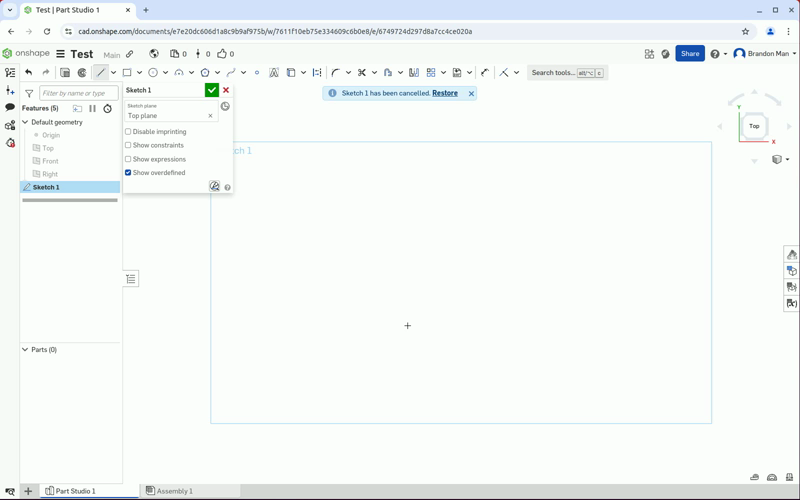
key_up(shift)
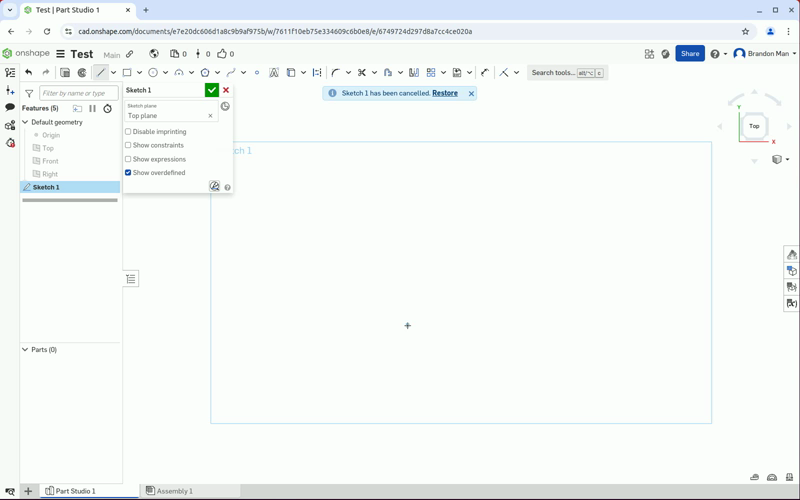
key_down(shift)
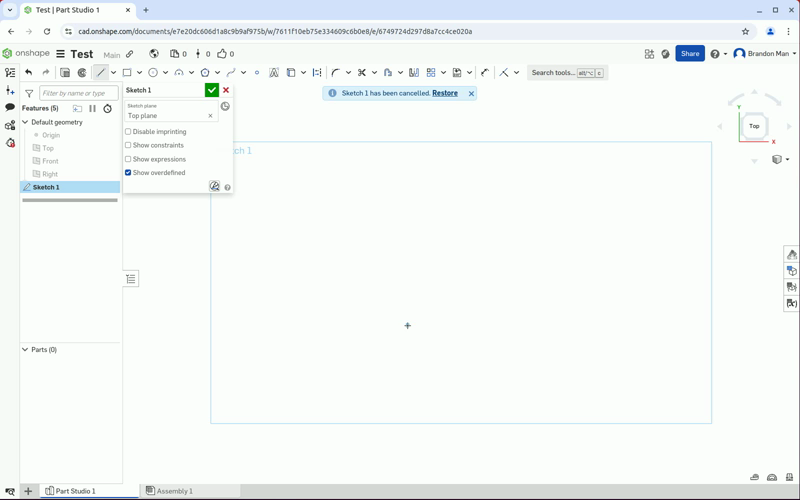
mouse_move(511, 325)
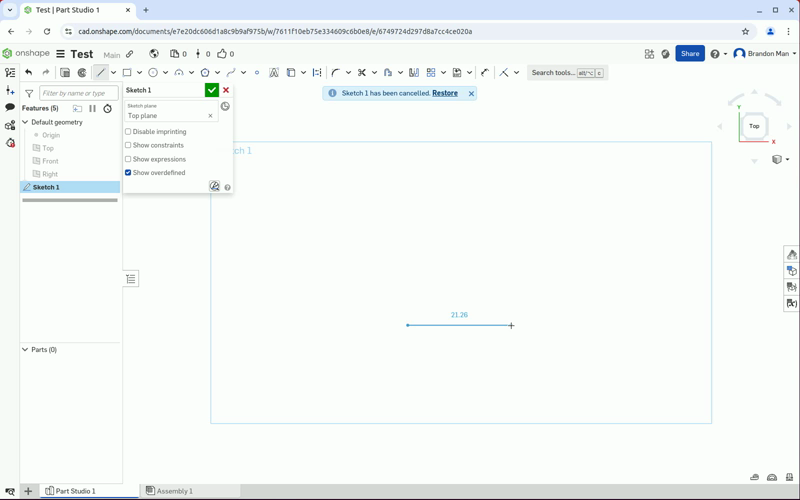
click(511, 325)
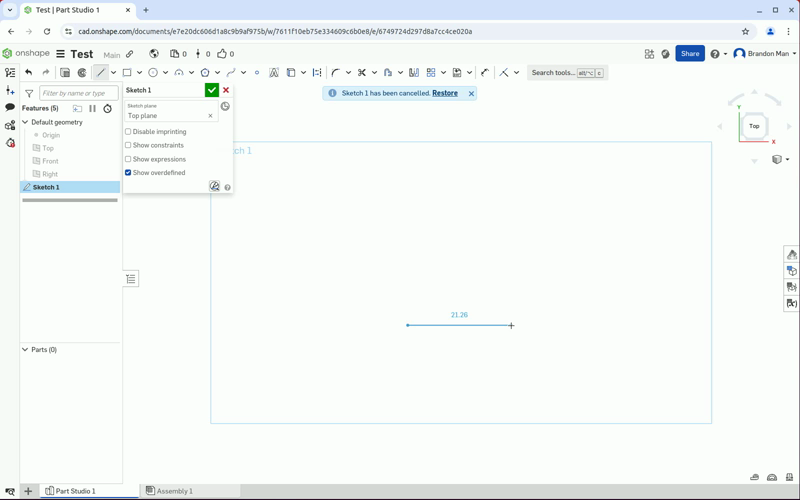
key_up(shift)
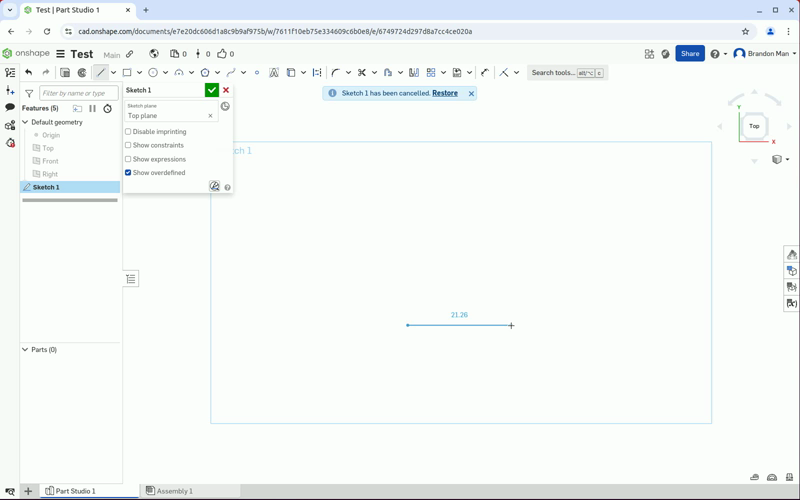
key_down(shift)
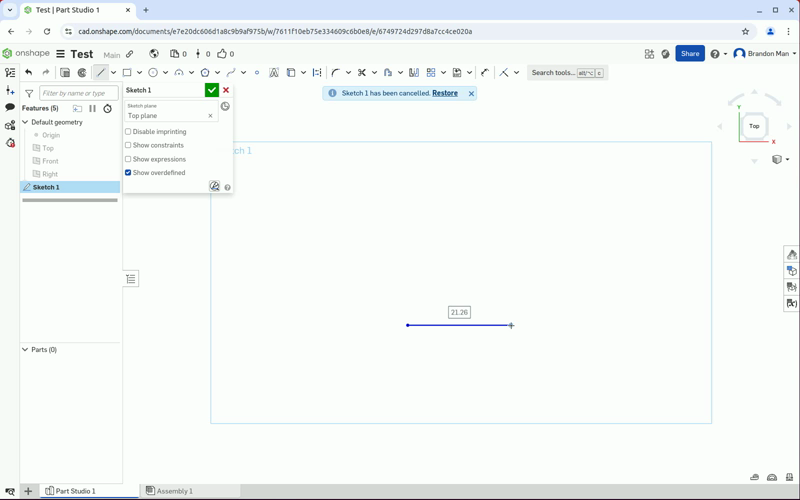
mouse_move(511, 221)
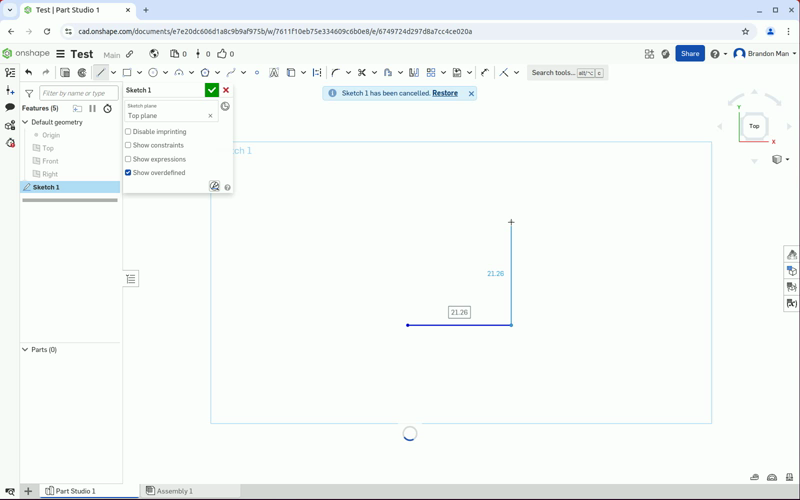
click(511, 221)
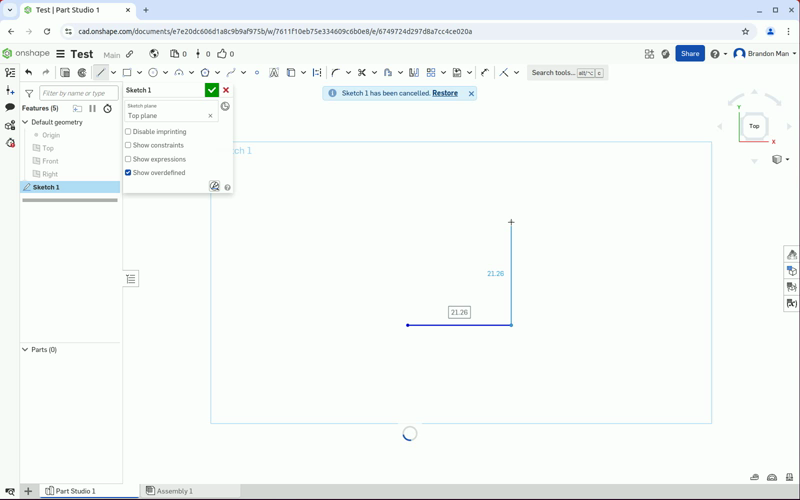
key_up(shift)
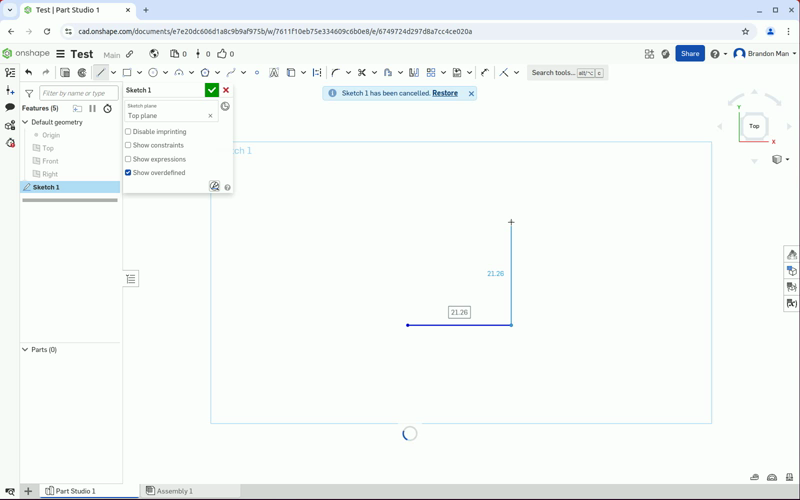
key_down(shift)
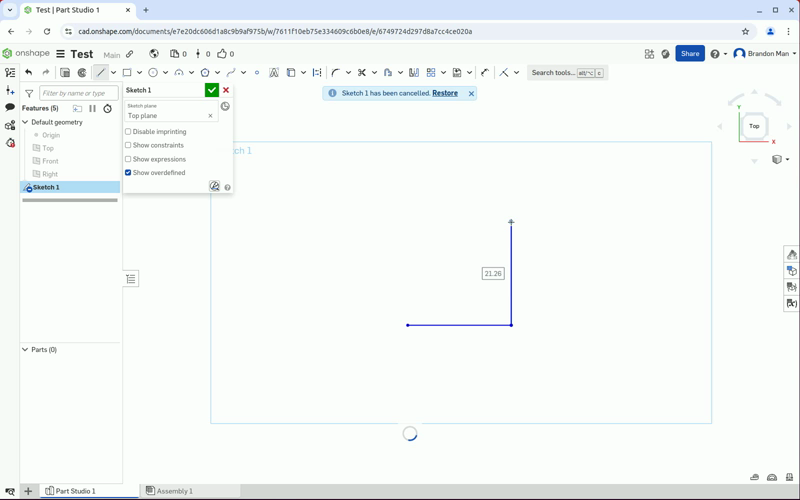
mouse_move(407, 221)
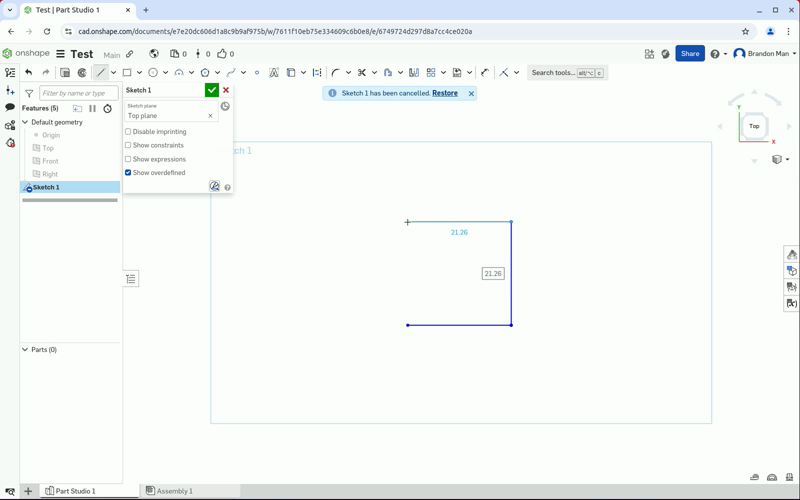
click(407, 221)
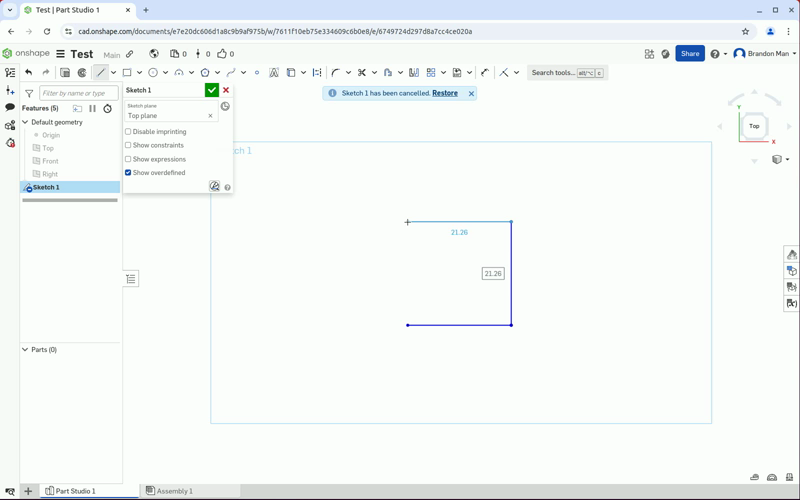
key_up(shift)
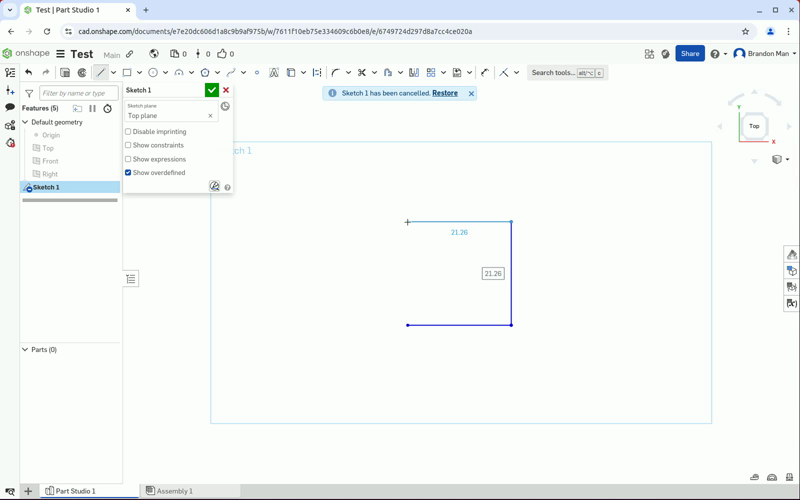
key_down(shift)
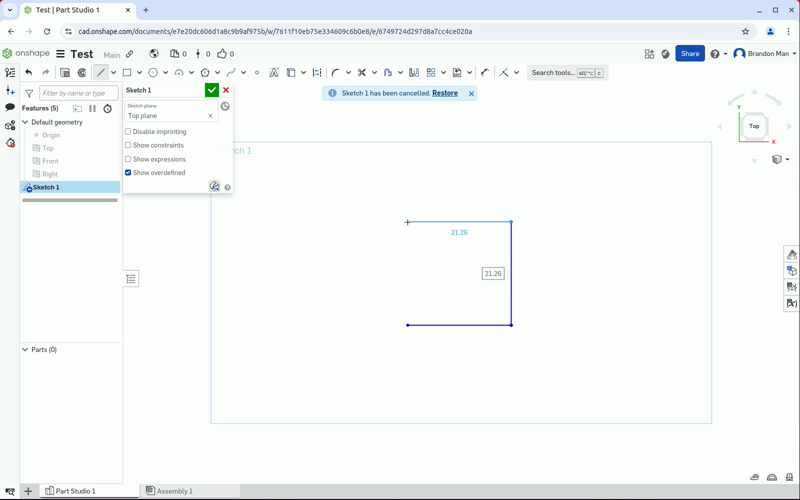
mouse_move(407, 325)
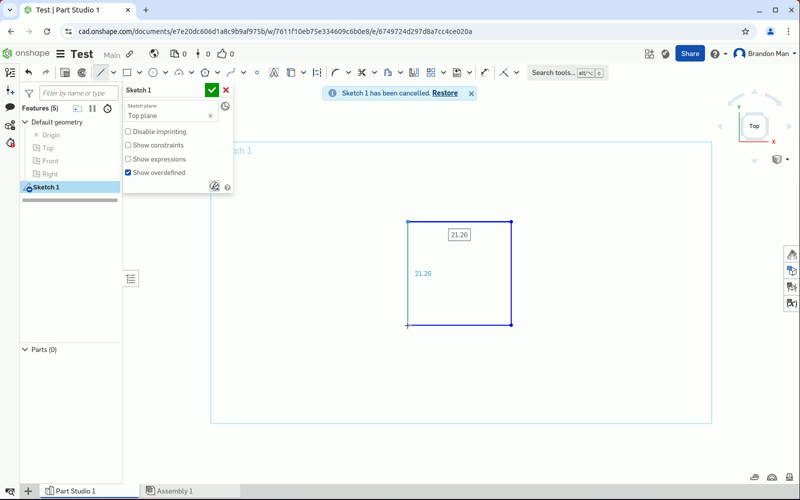
key_up(shift)
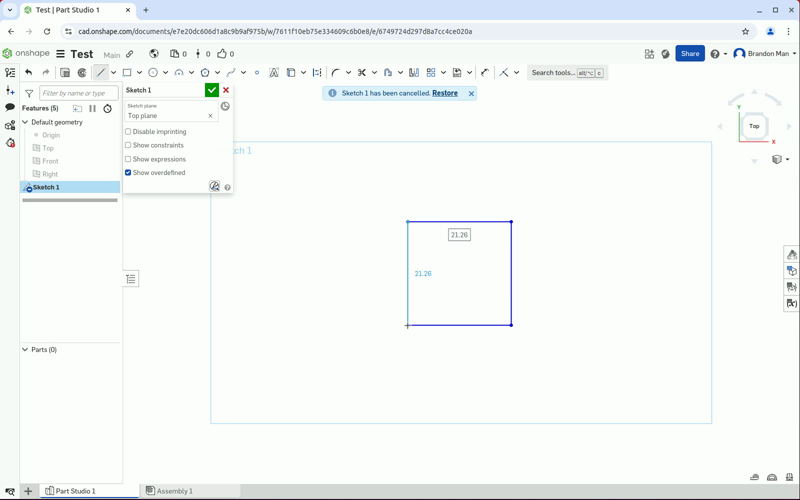
click(407, 325)
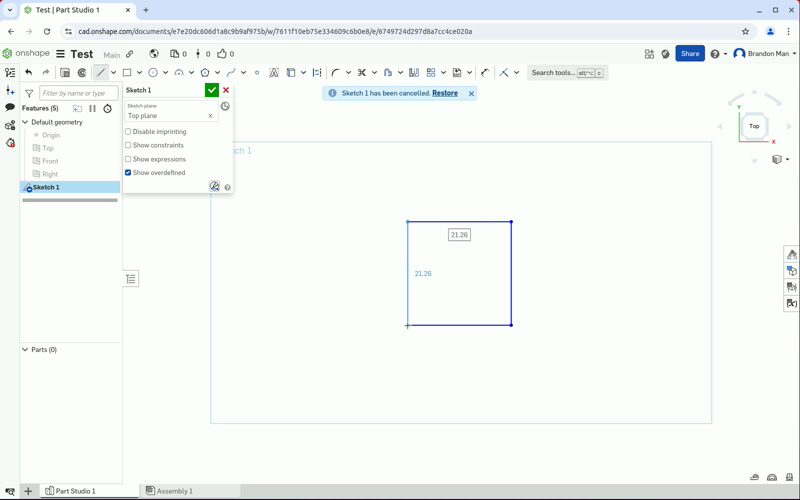
key(esc)
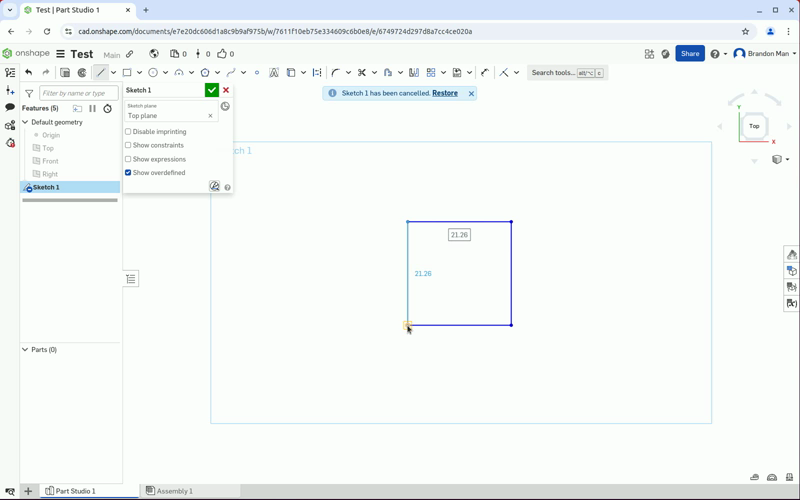
mouse_move(482, 249)
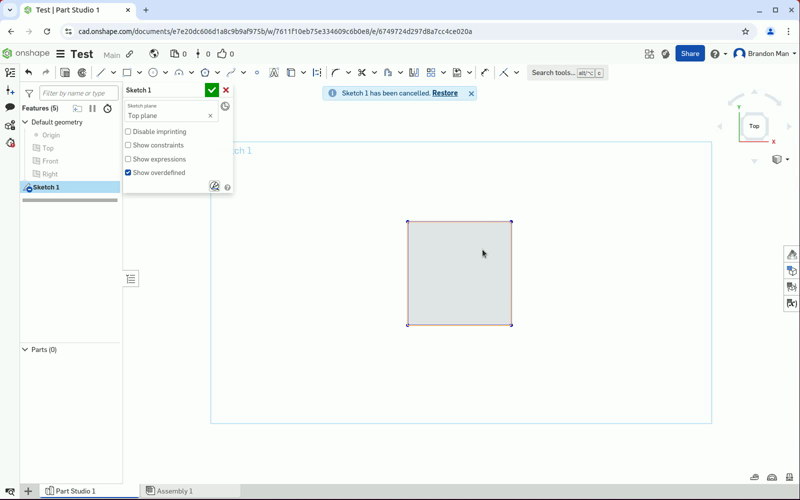
click(482, 249)
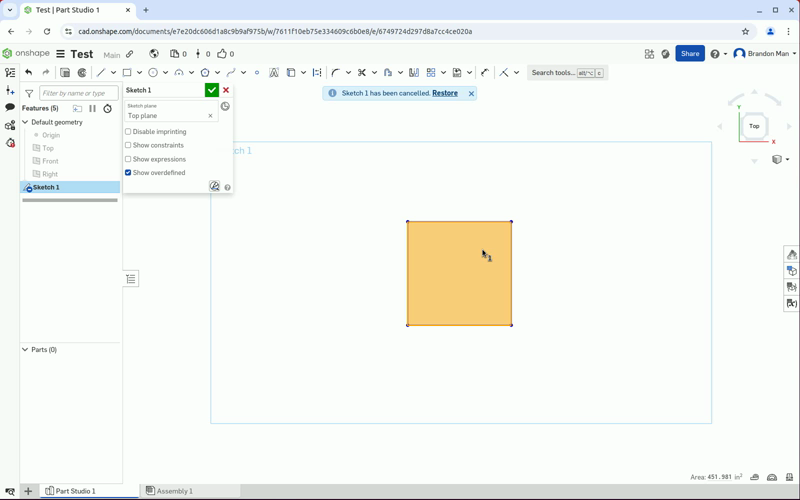
mouse_move(73, 352)
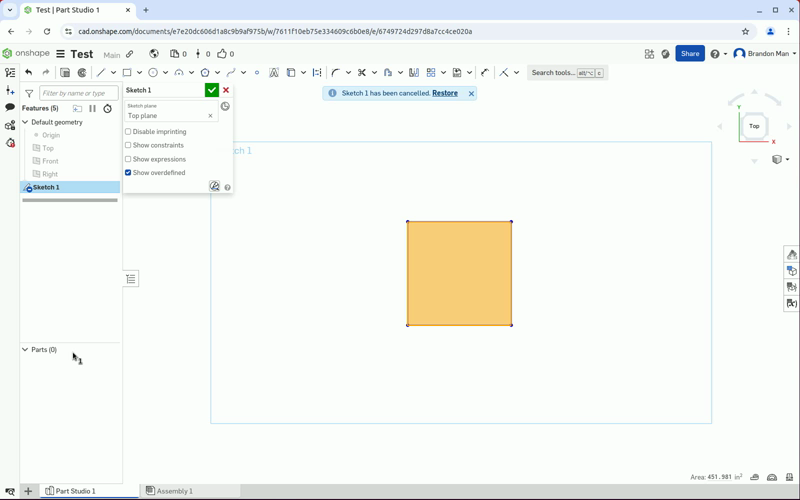
key(shift+y)
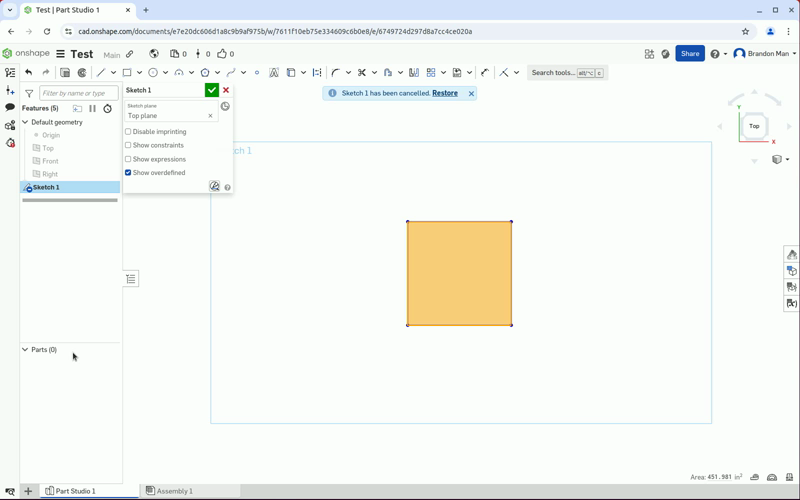
key(shift+e)
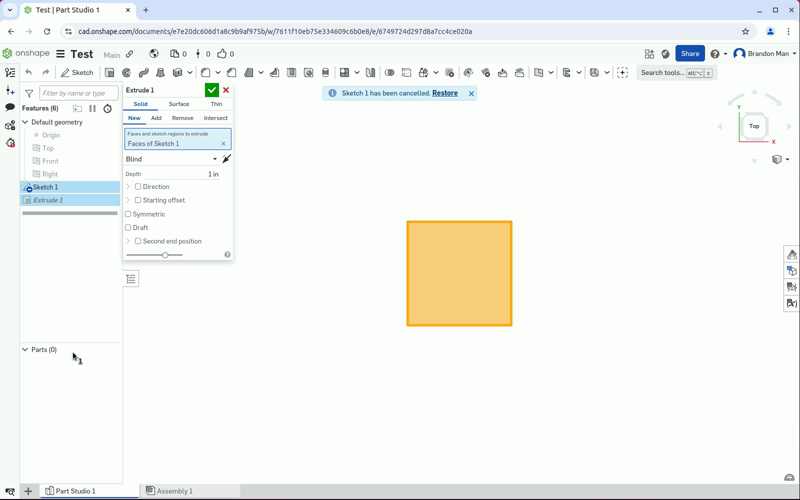
mouse_move(143, 106)
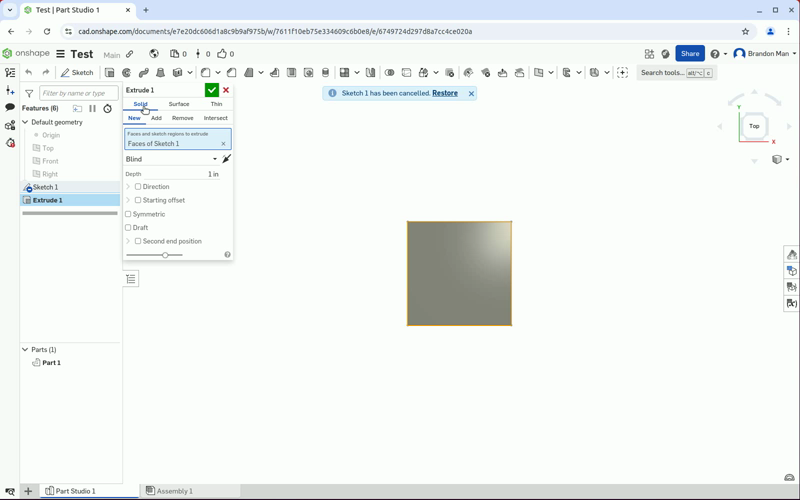
click(143, 106)
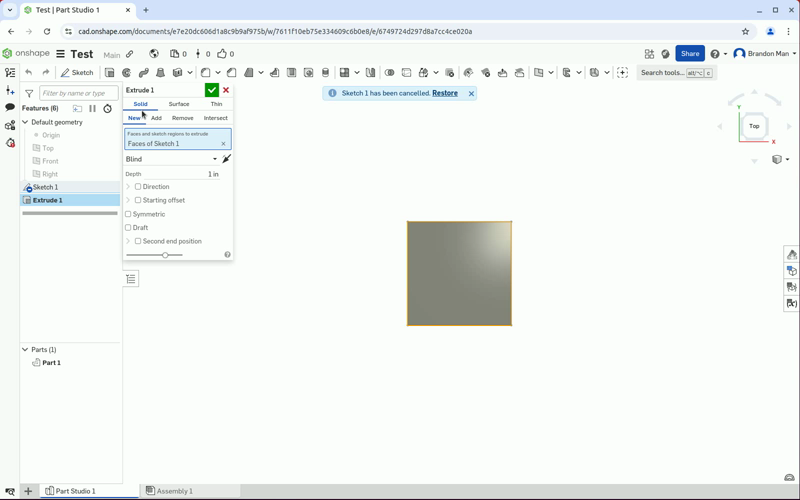
mouse_move(137, 120)
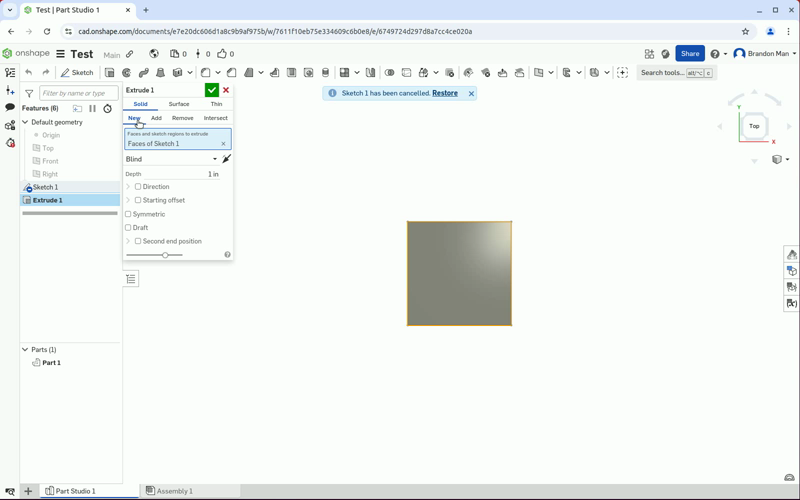
click(137, 120)
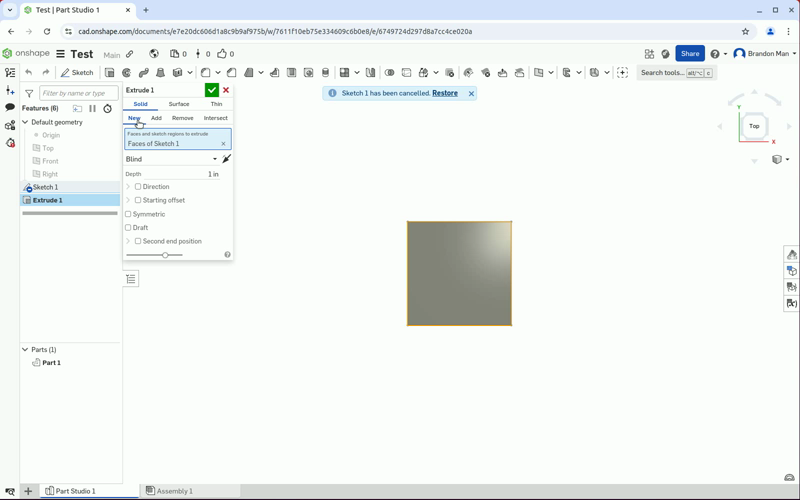
key(tab, 4)
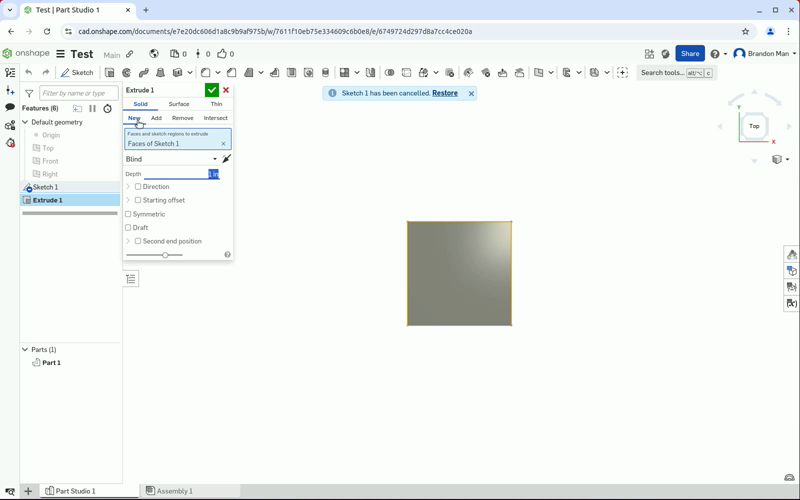
text(21.183)
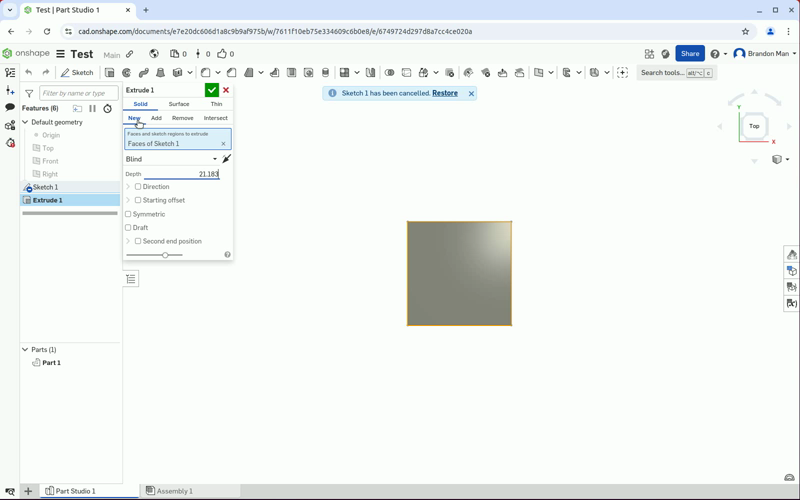
key(enter)
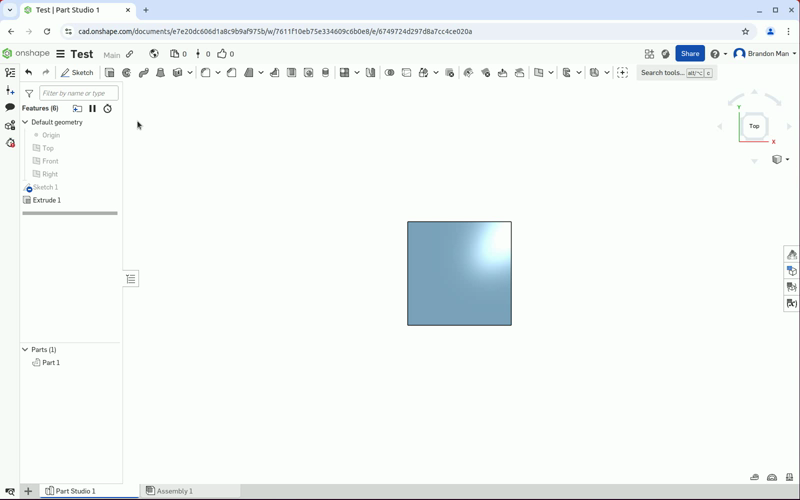
key(shift+h)
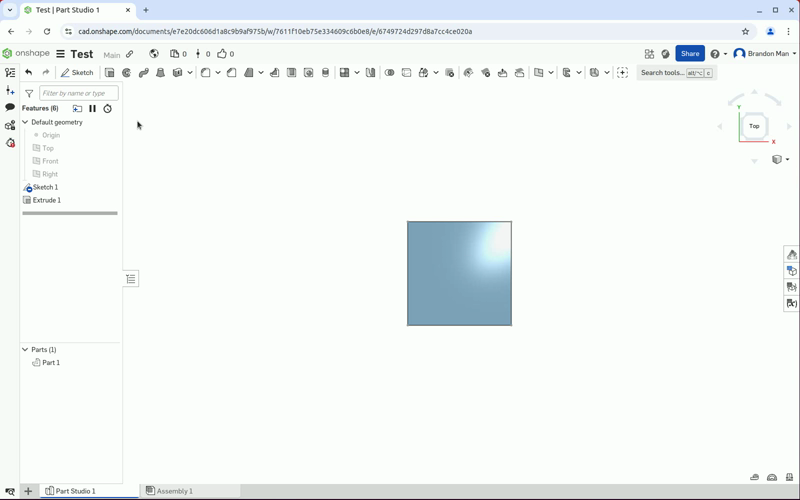
key(shift+h)
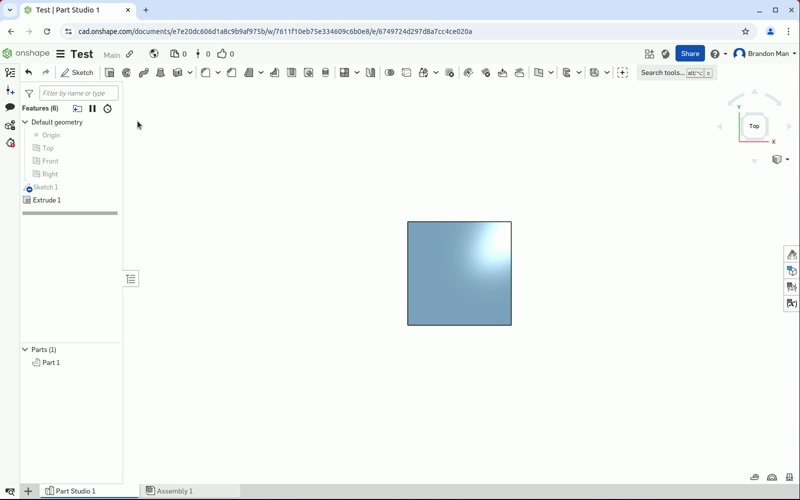
mouse_move(73, 189)
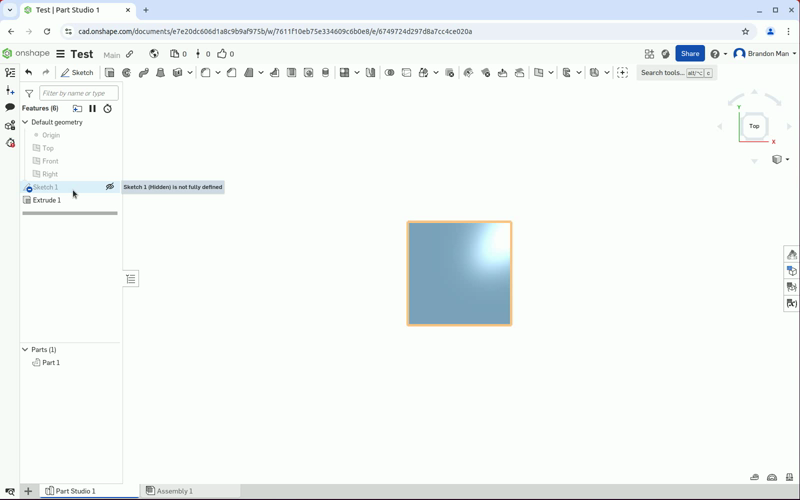
click(73, 189)
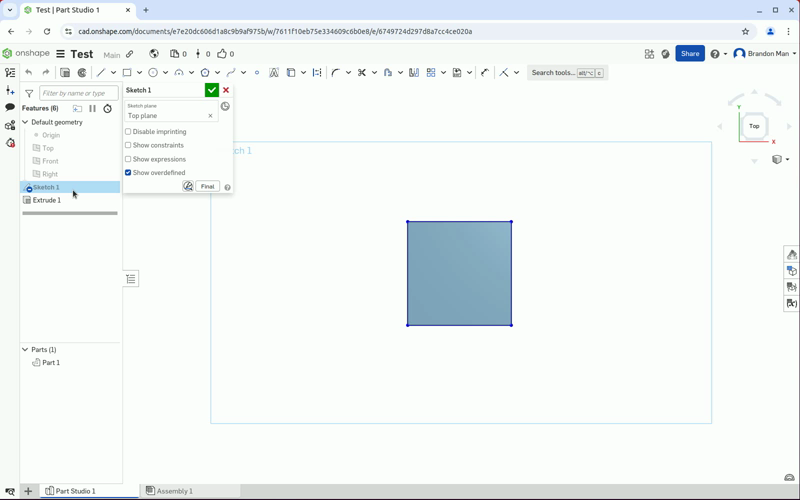
mouse_move(229, 92)
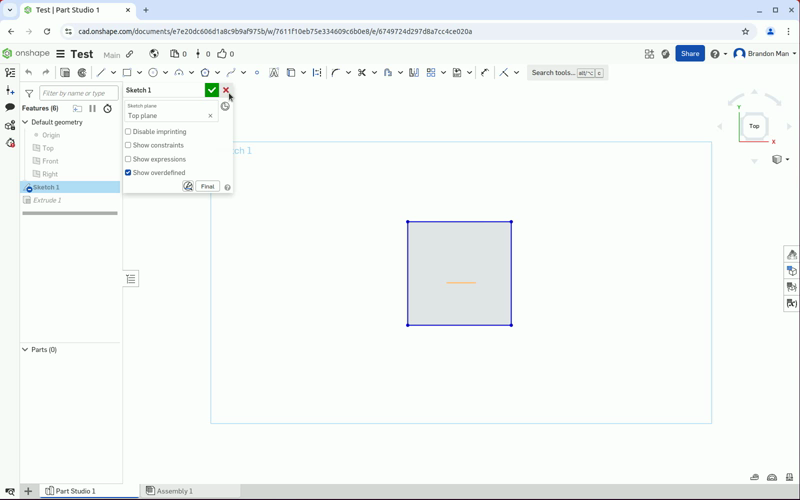
click(229, 92)
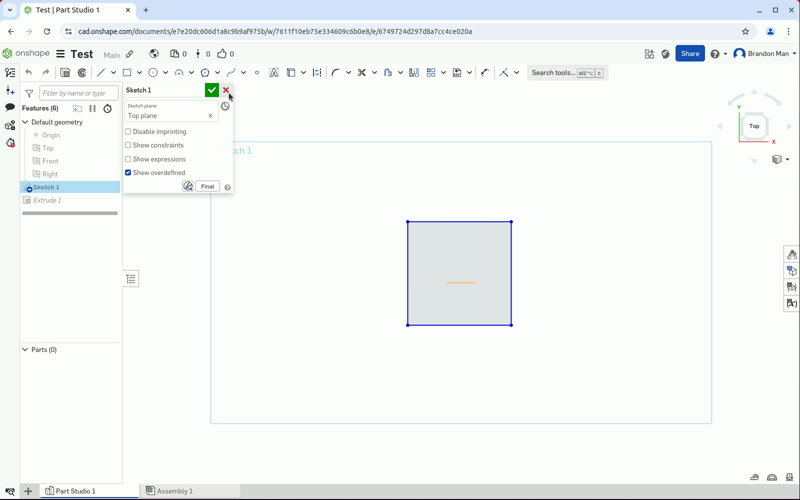
key(shift+s)
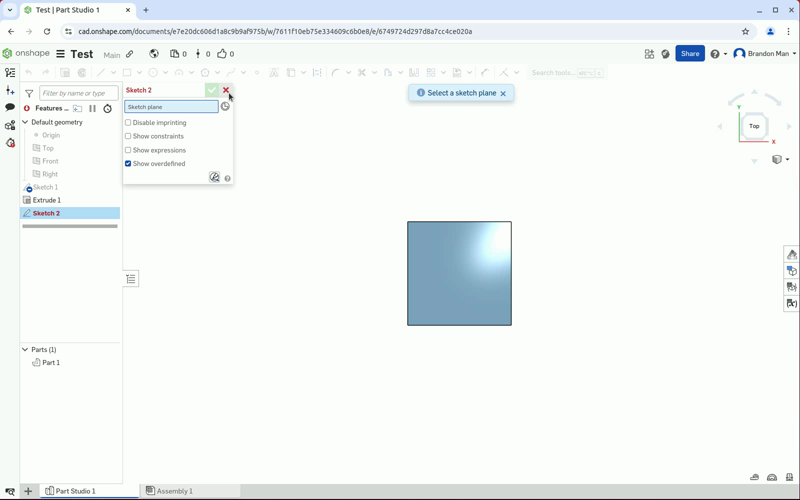
mouse_move(73, 150)
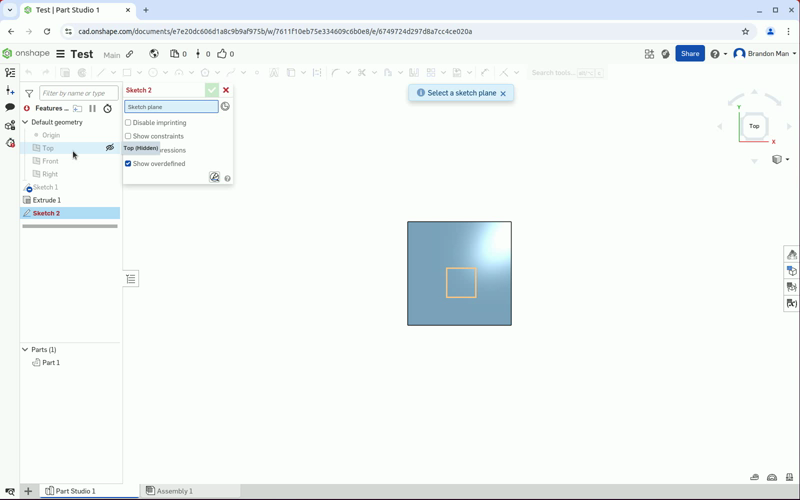
click(73, 150)
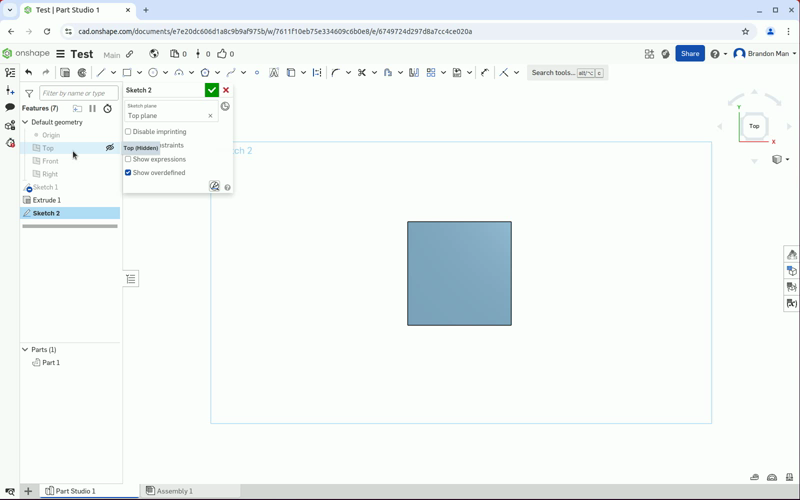
mouse_move(73, 352)
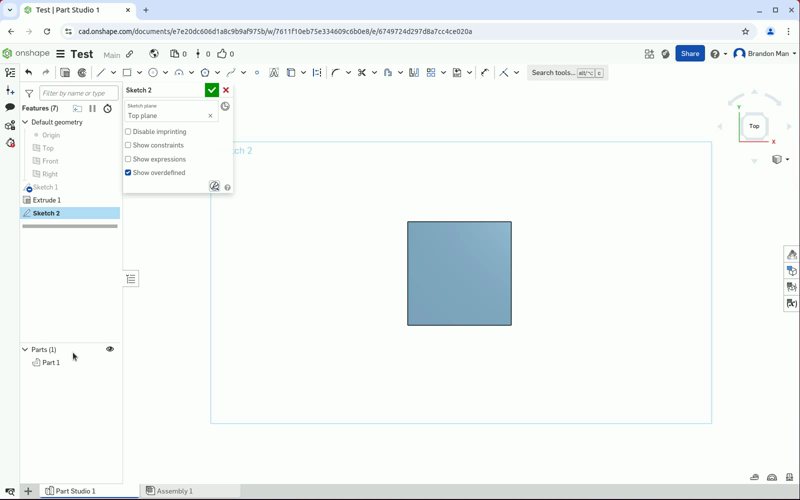
key(y)
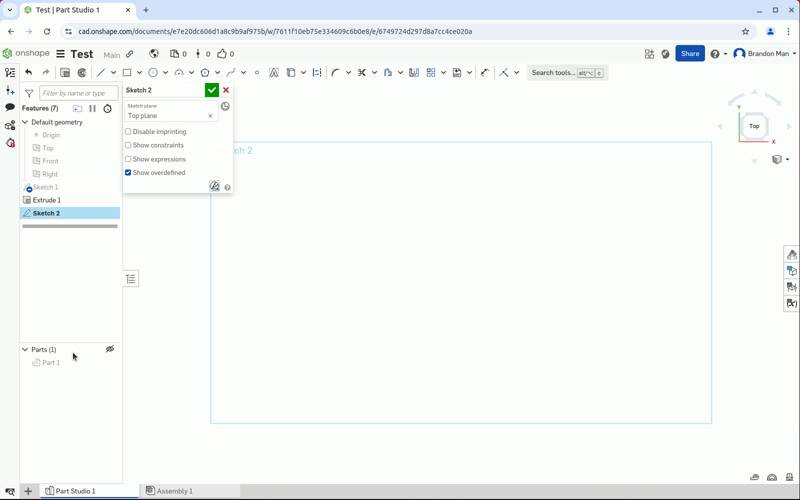
key(a)
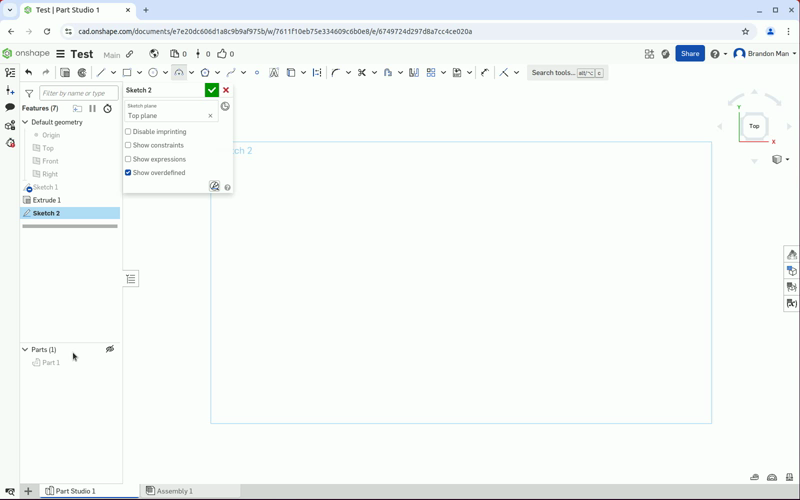
key_down(shift)
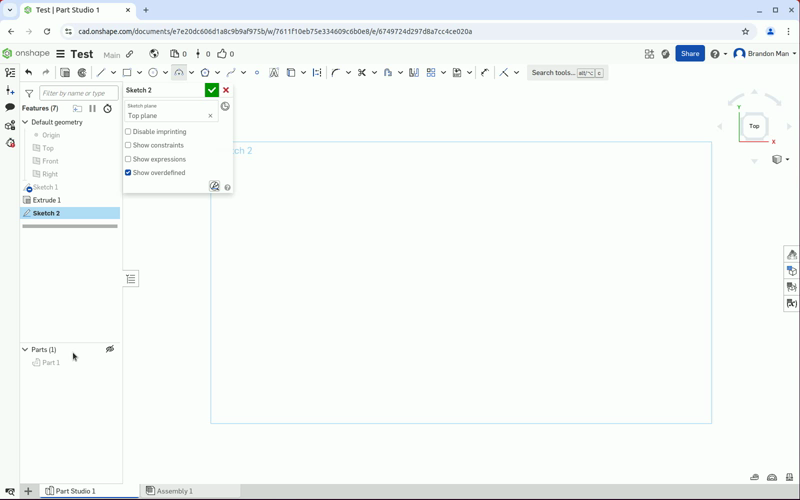
mouse_move(407, 222)
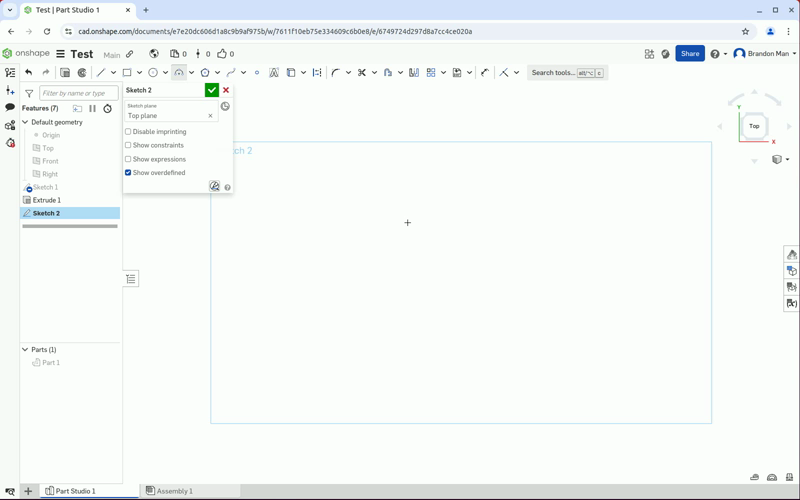
click(407, 222)
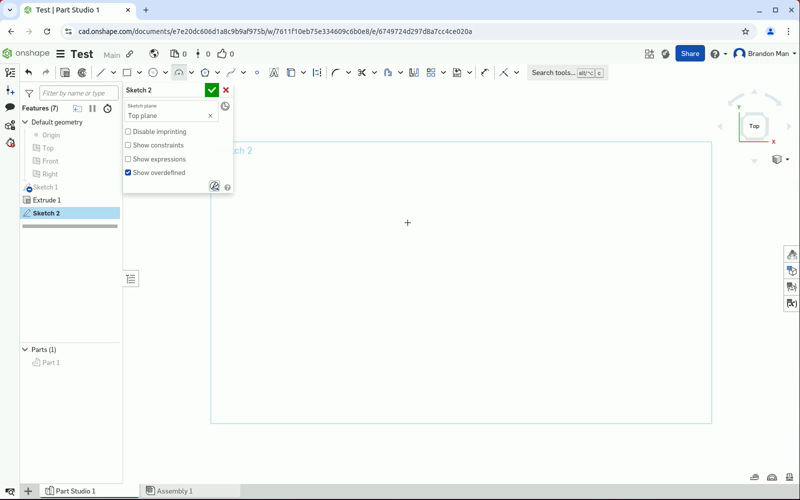
key_up(shift)
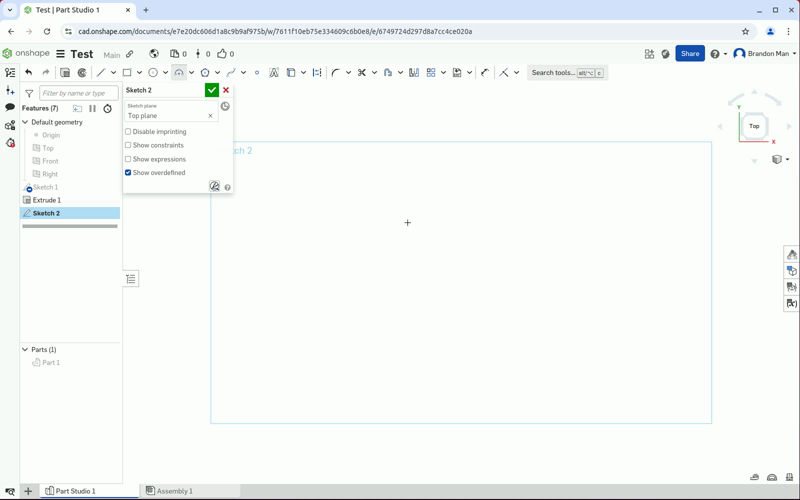
key_down(shift)
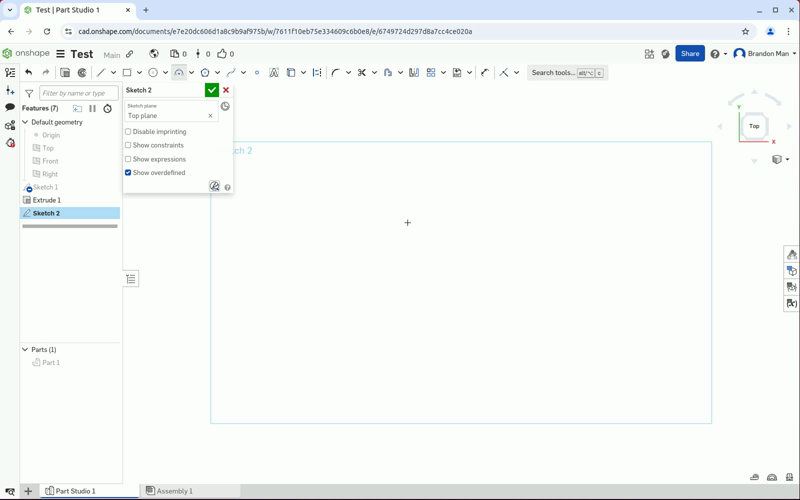
mouse_move(511, 222)
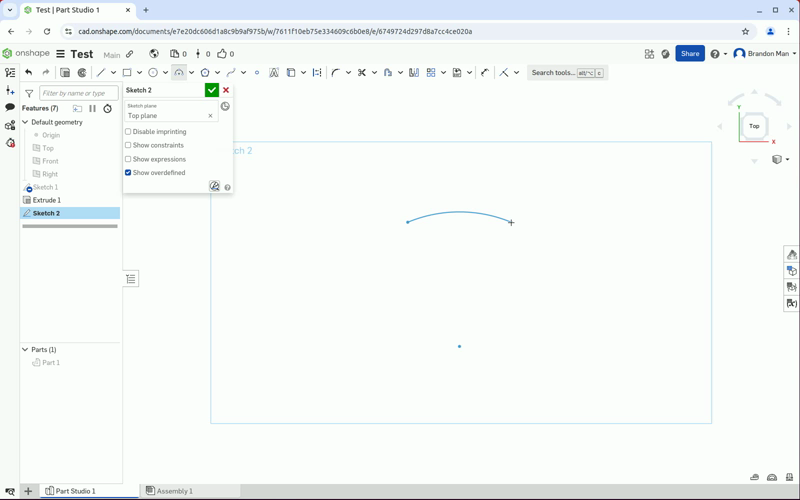
click(511, 222)
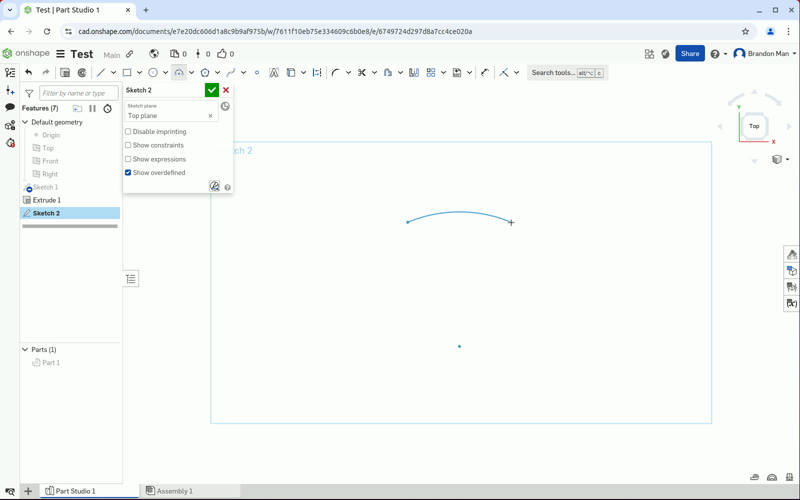
mouse_move(459, 273)
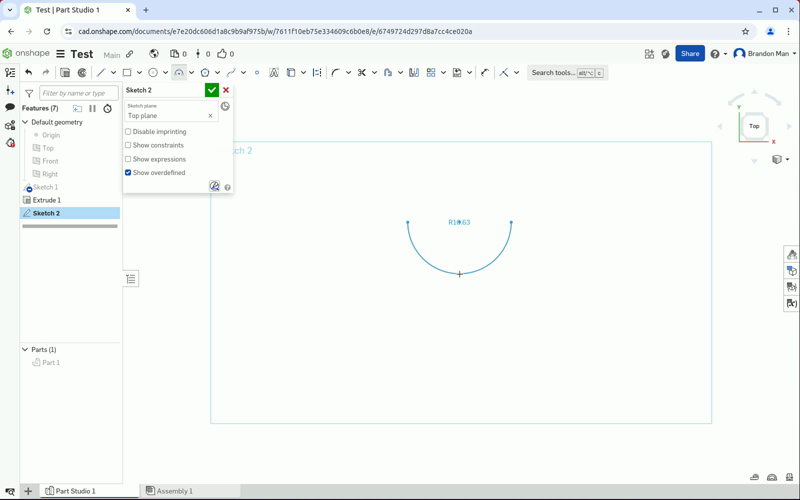
click(459, 273)
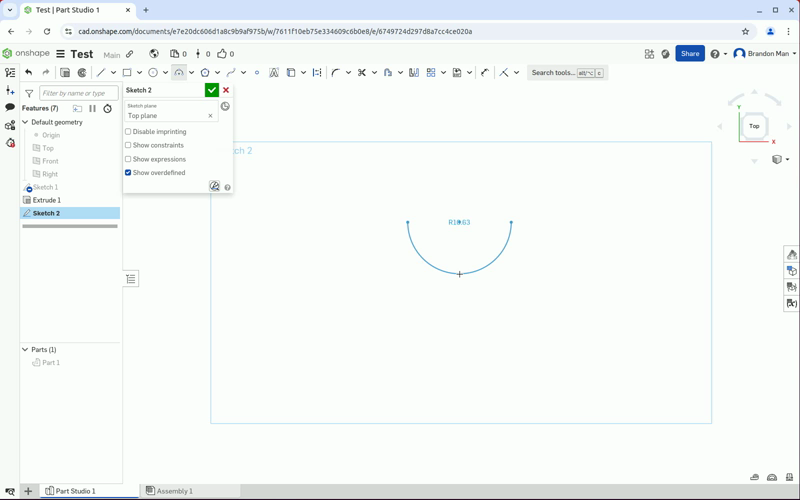
key_up(shift)
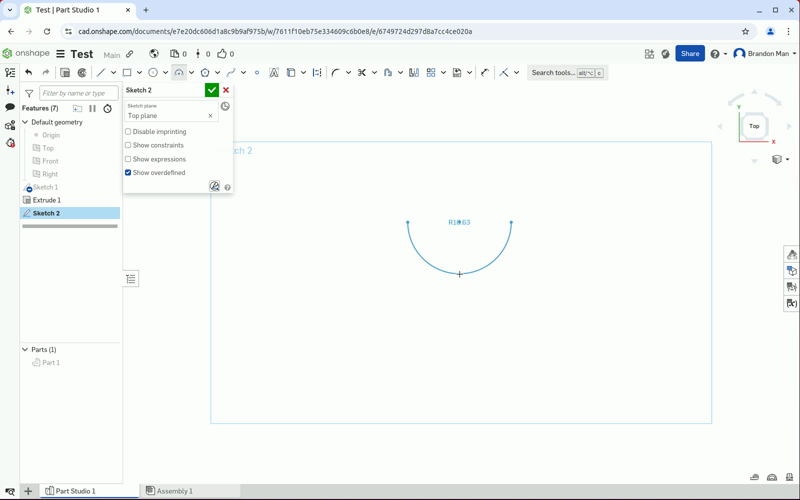
key(esc)
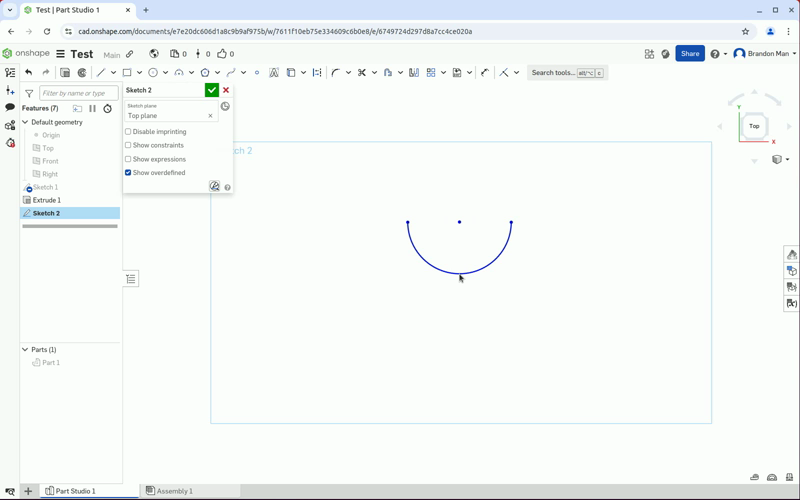
key(l)
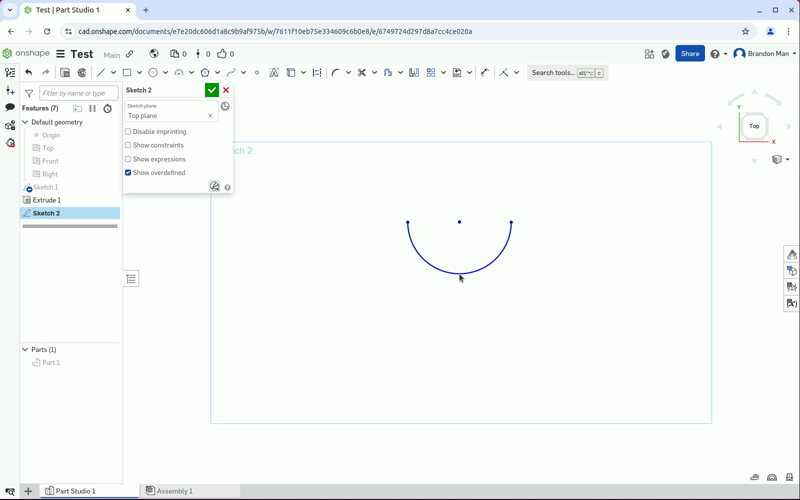
mouse_move(511, 222)
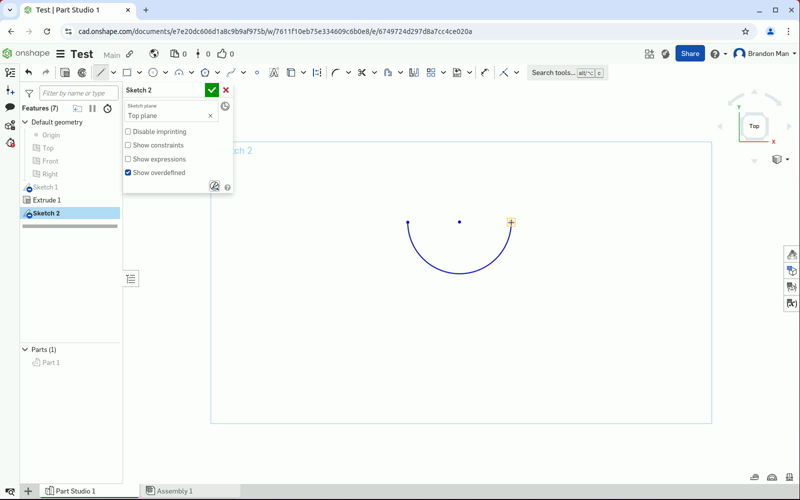
click(511, 222)
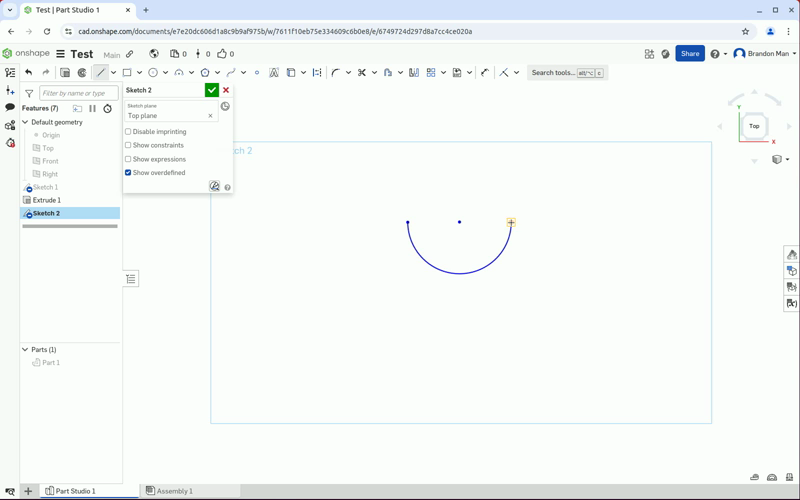
key_down(shift)
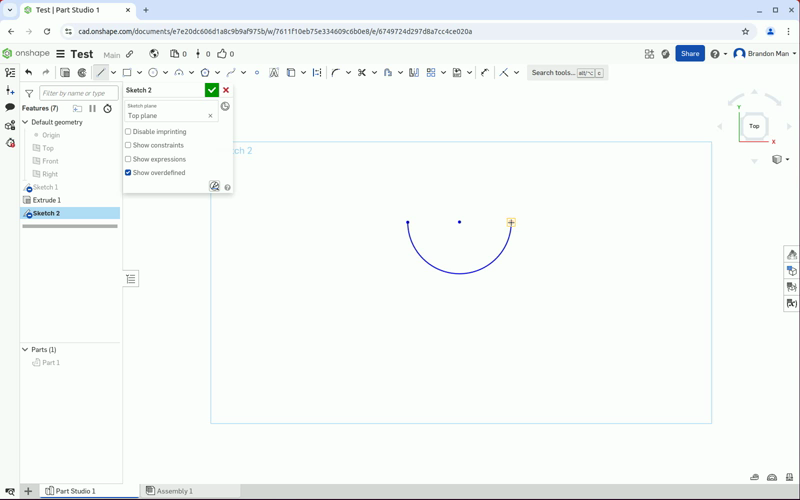
mouse_move(407, 222)
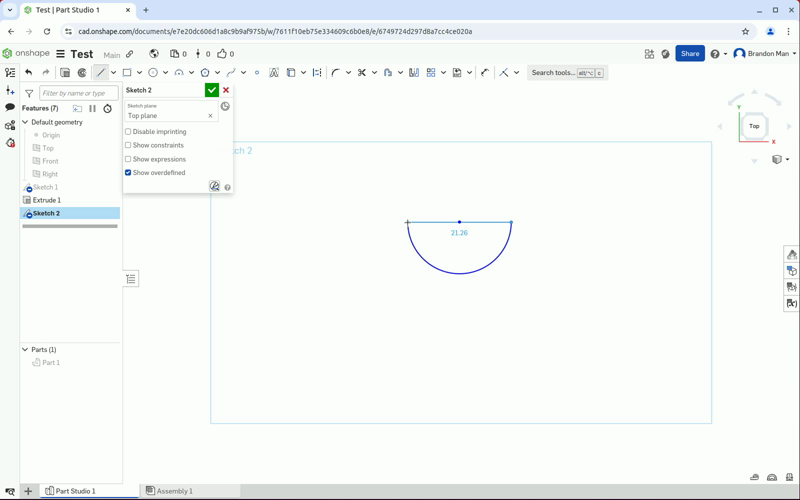
key_up(shift)
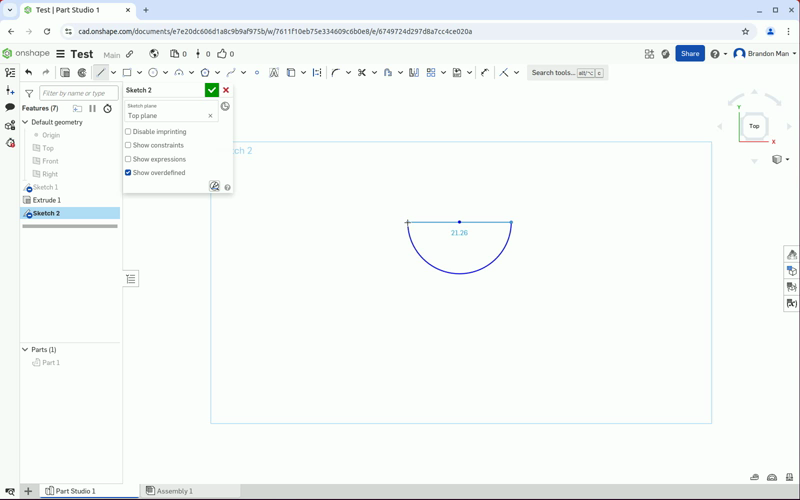
click(407, 222)
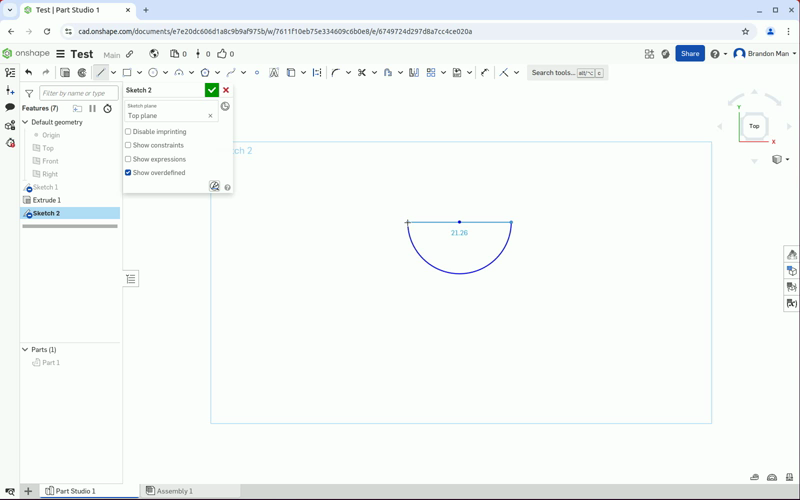
key(esc)
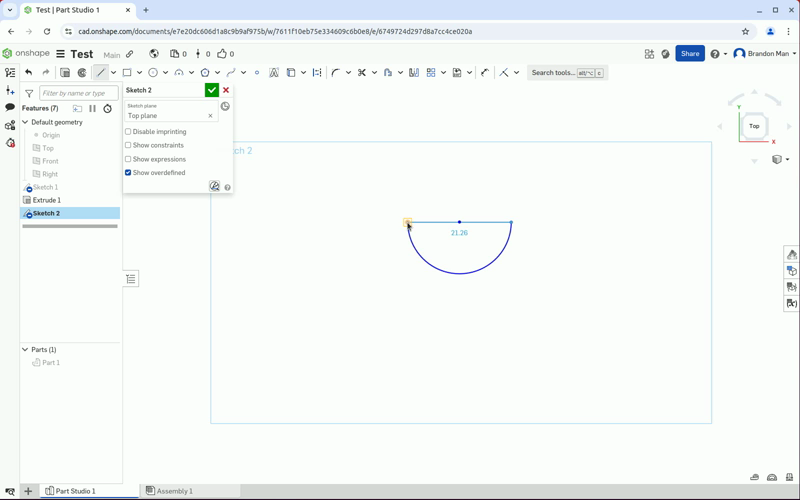
mouse_move(438, 245)
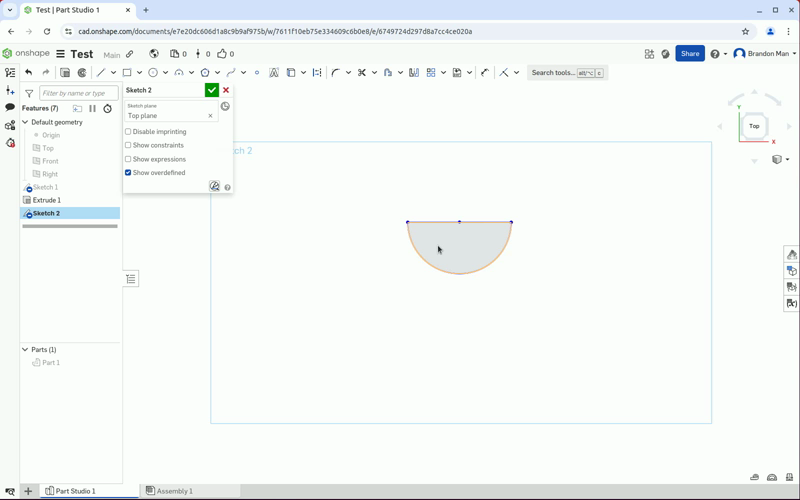
click(438, 245)
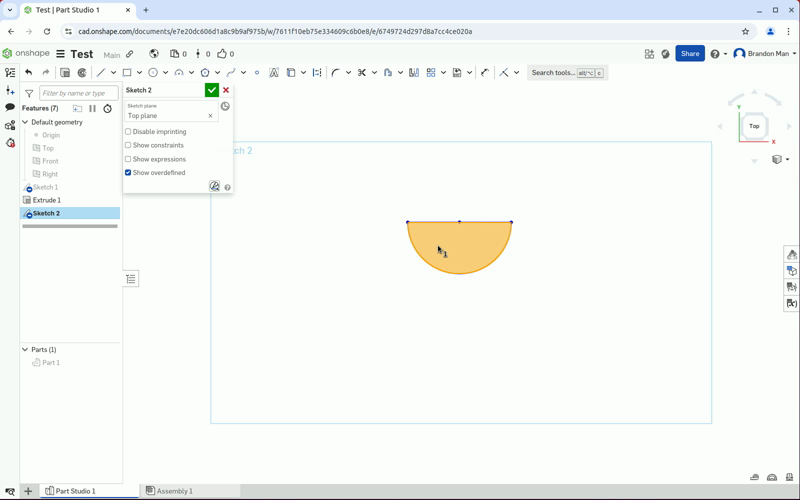
mouse_move(73, 352)
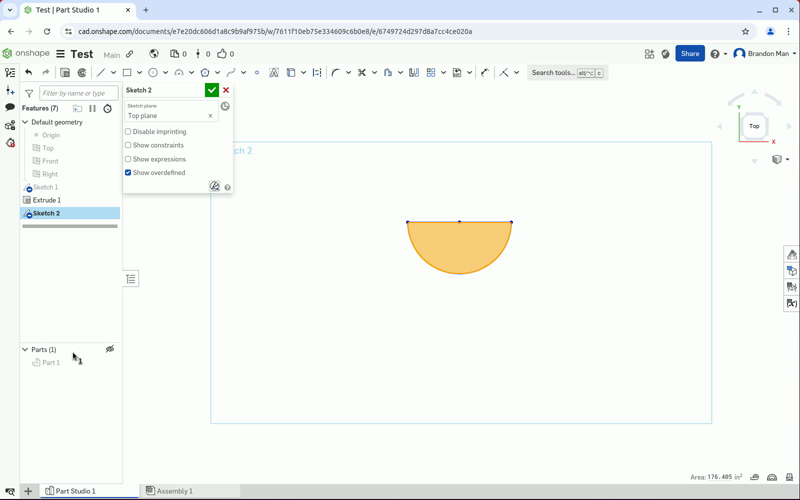
key(shift+y)
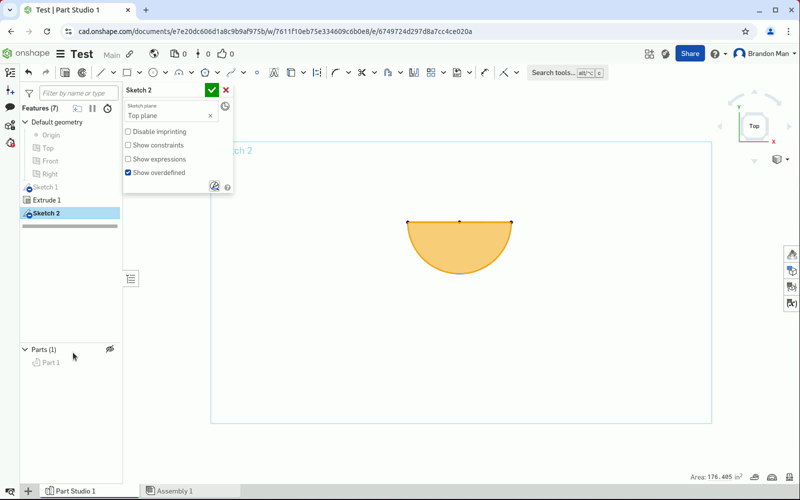
key(shift+e)
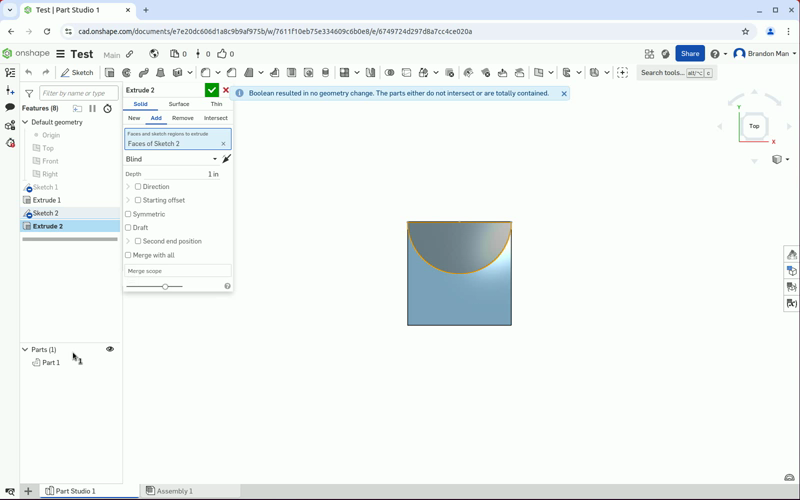
mouse_move(143, 106)
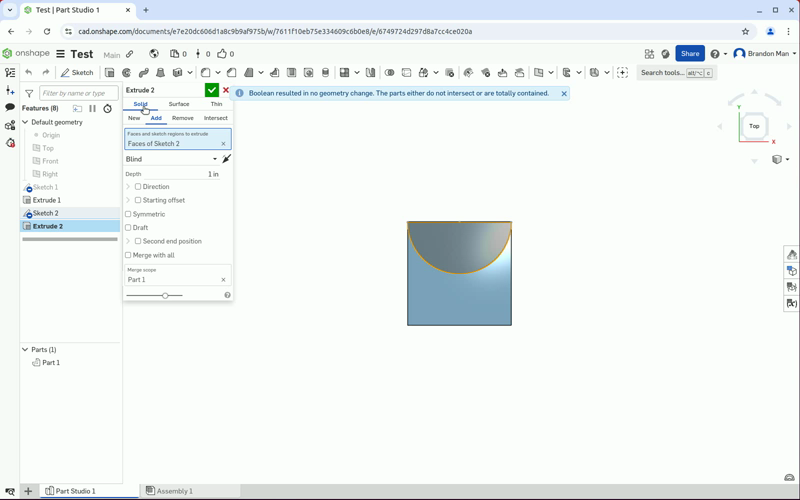
click(143, 106)
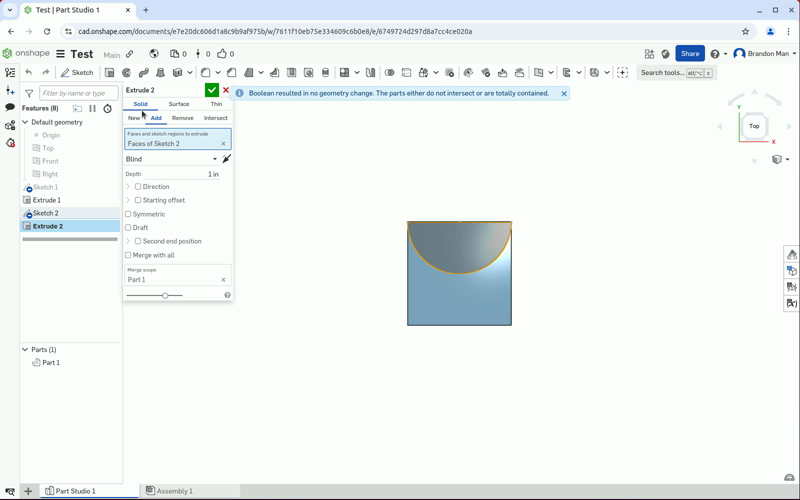
mouse_move(137, 120)
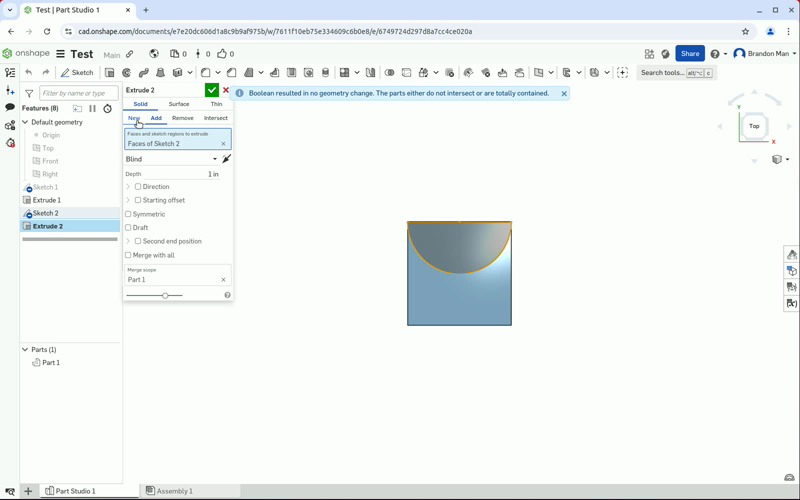
click(137, 120)
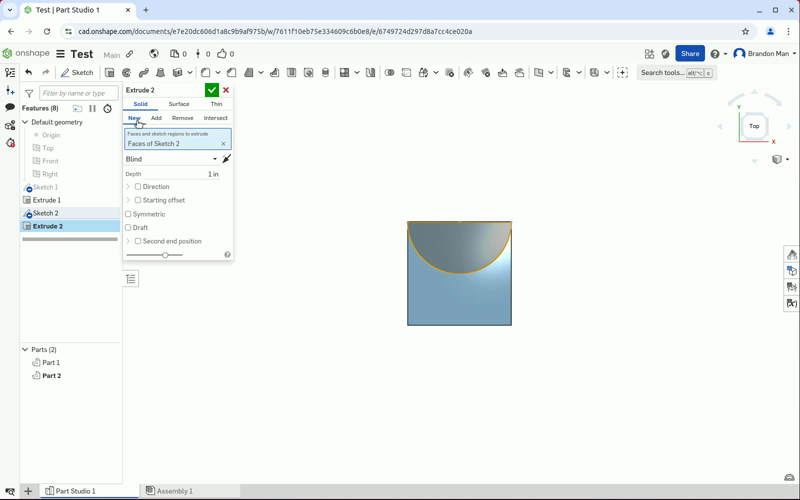
key(tab, 4)
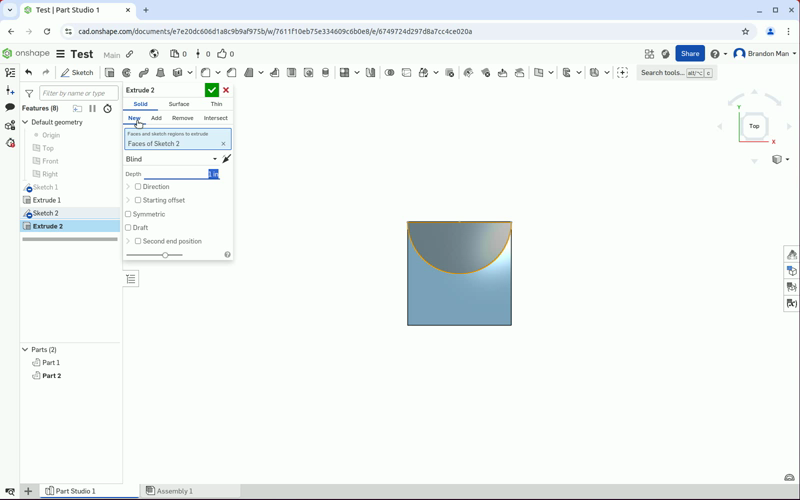
text(21.183)
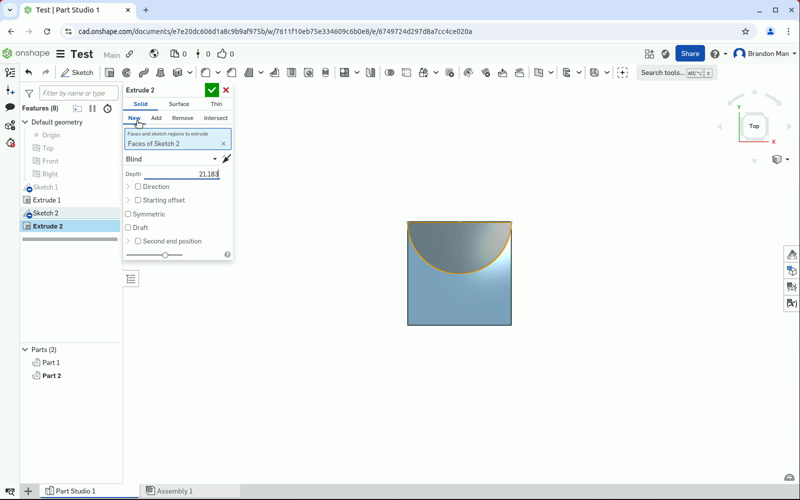
key(enter)
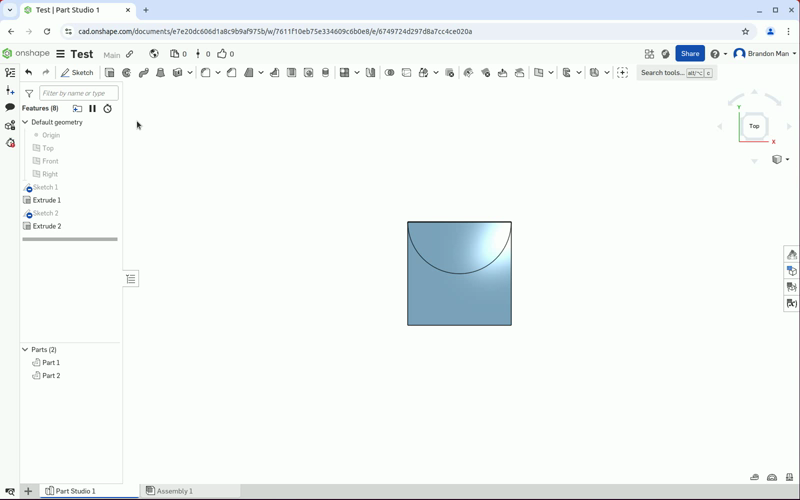
key(shift+h)
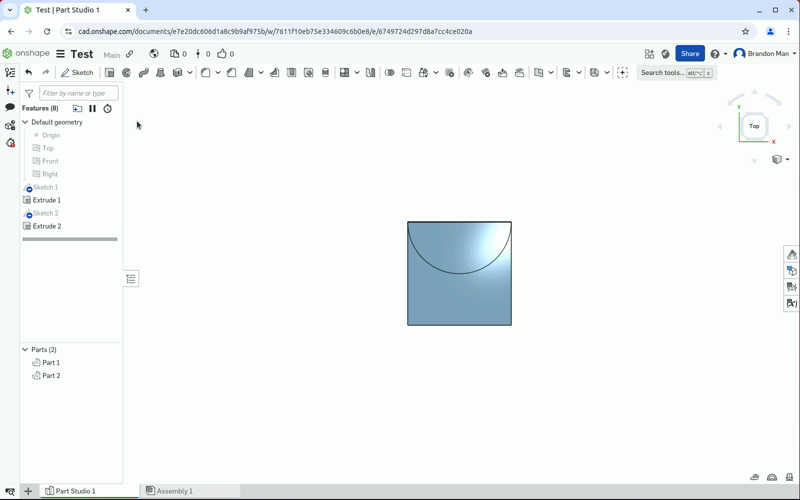
key(shift+h)
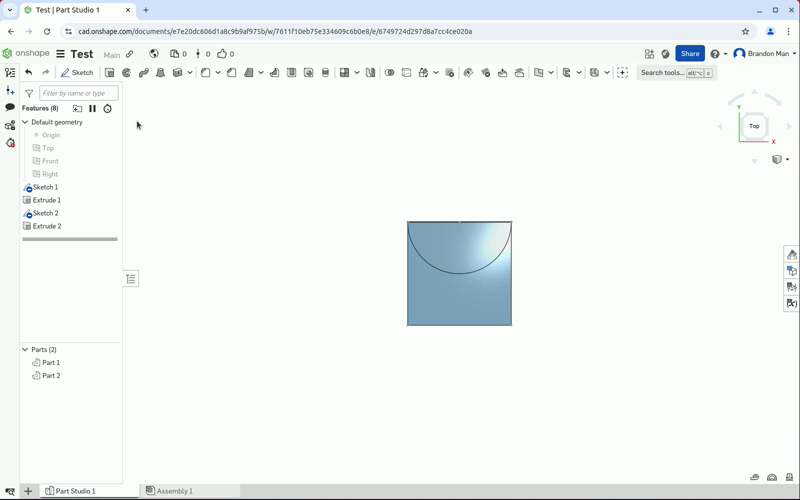
key(shift+7)
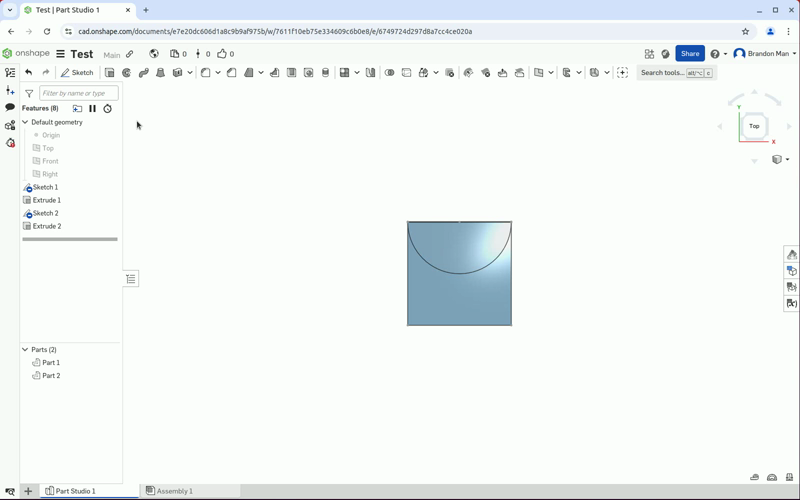
key(up, 3)
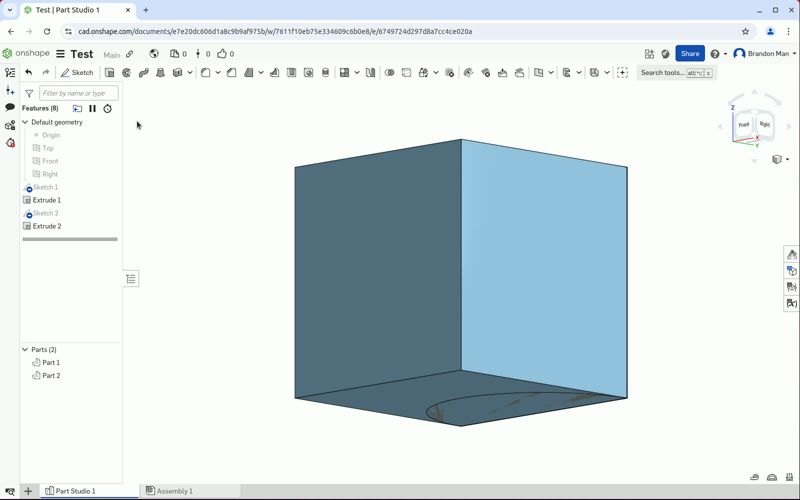
key(left, 3)
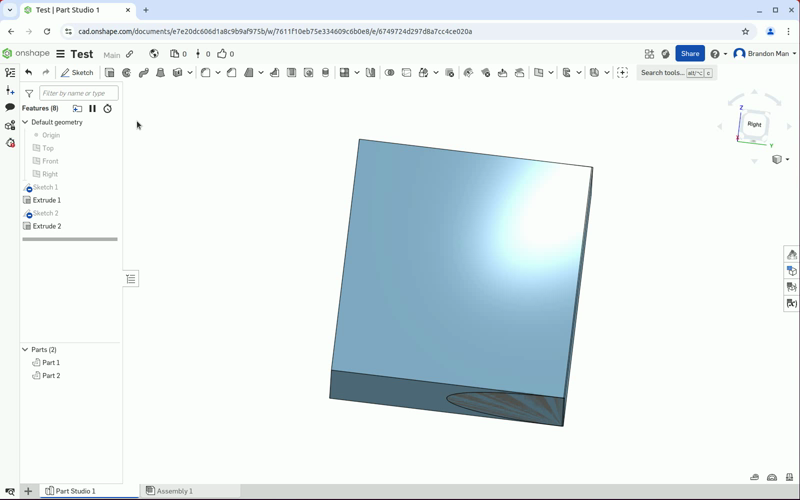
key(right, 3)
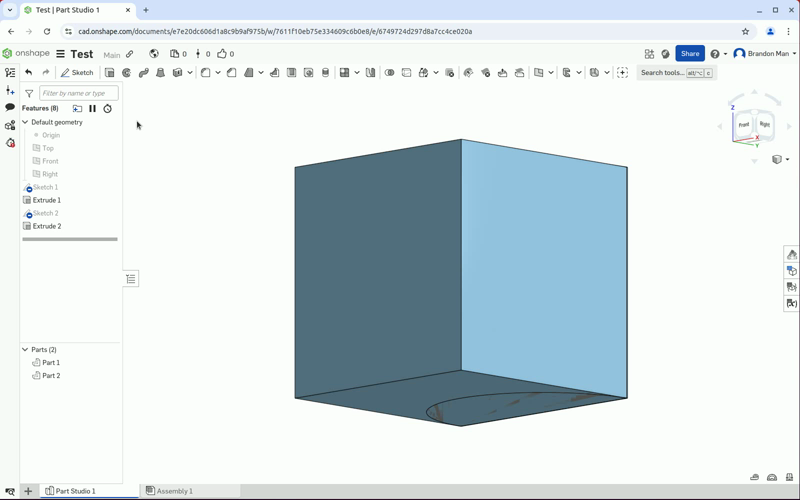
key(down, 3)
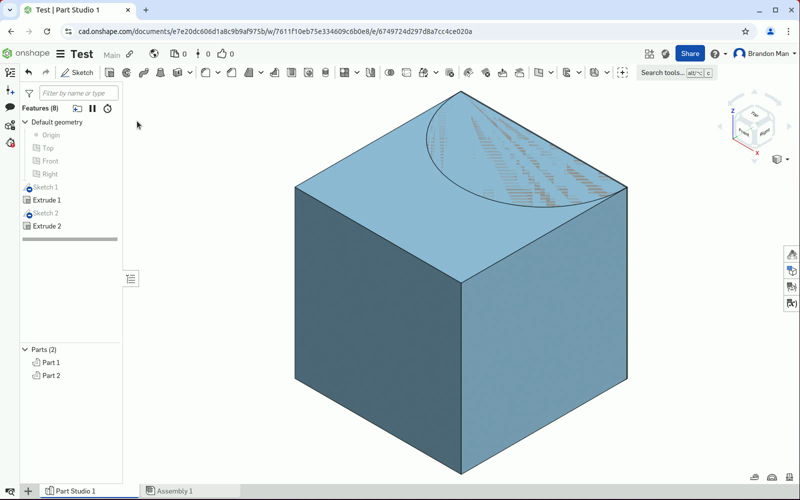
mouse_move(73, 189)
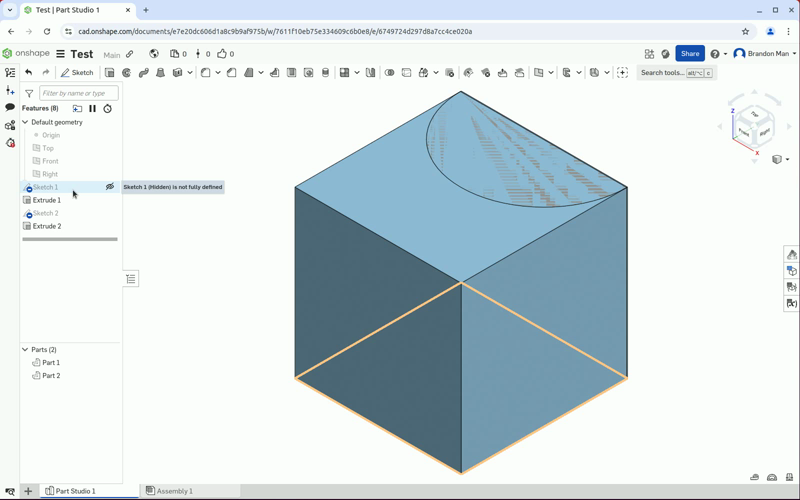
click(73, 189)